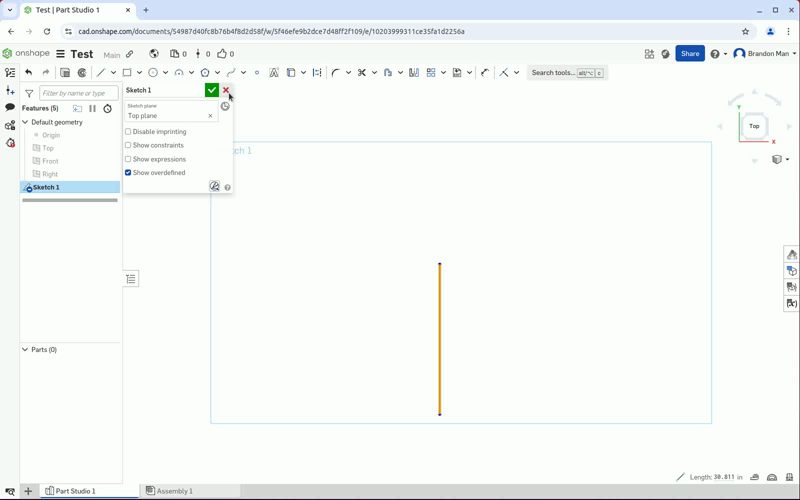
key(shift+h)
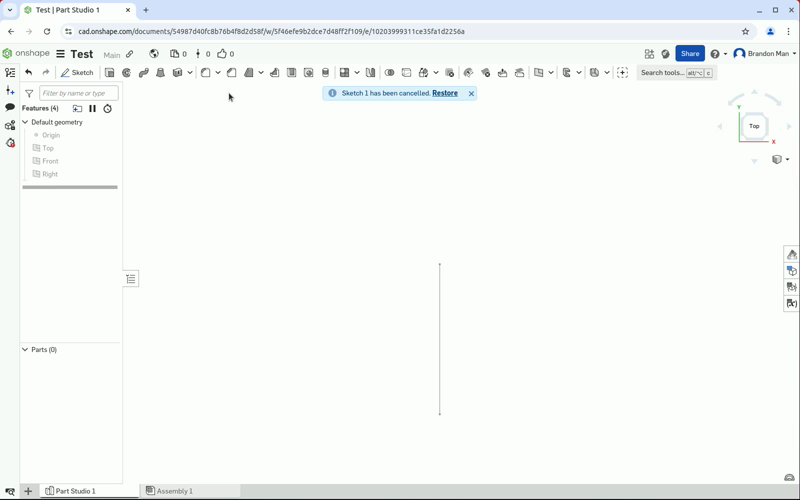
mouse_move(73, 352)
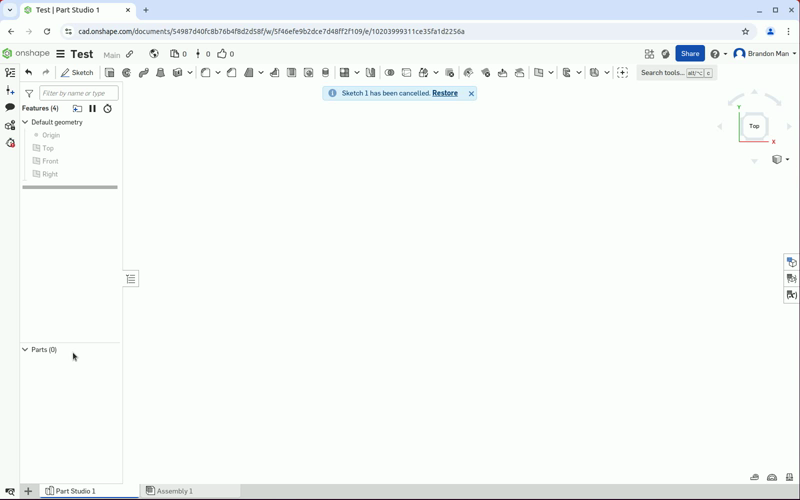
key(y)
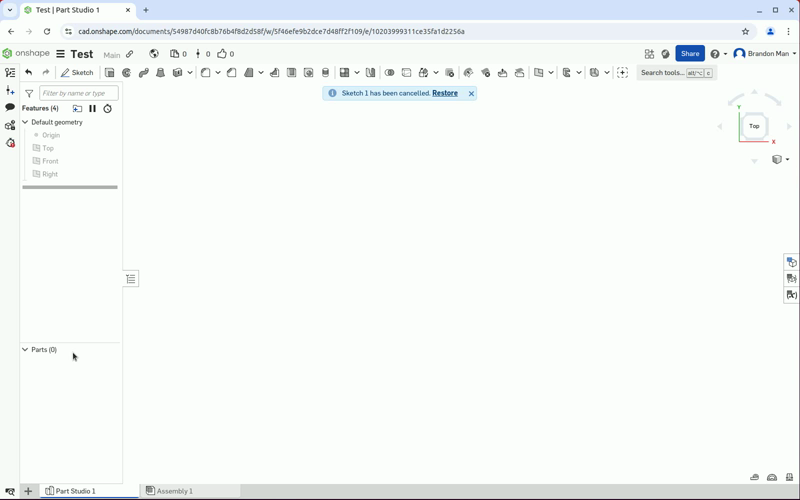
key(shift+p)
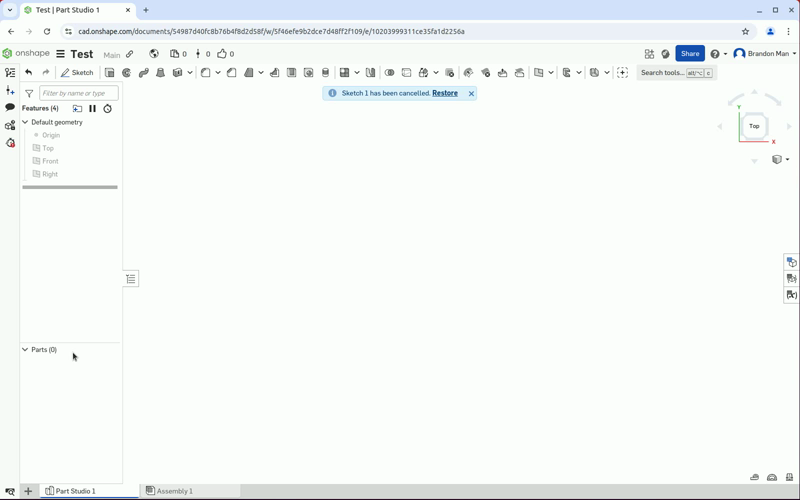
key(space)
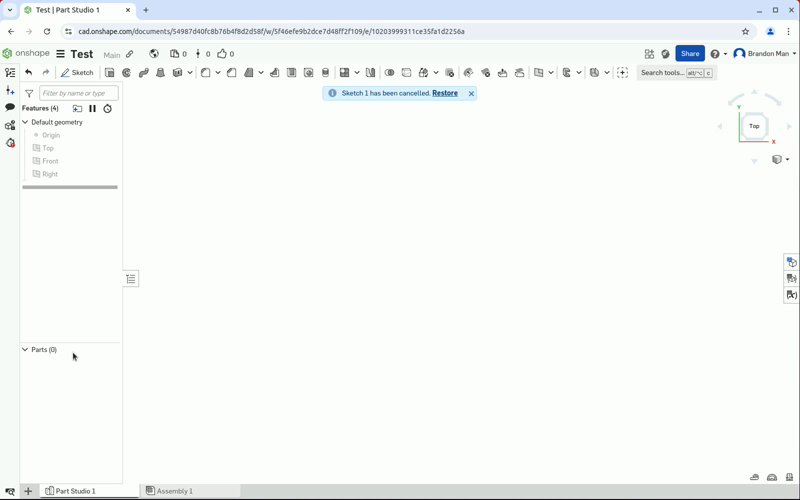
key_down(shift)
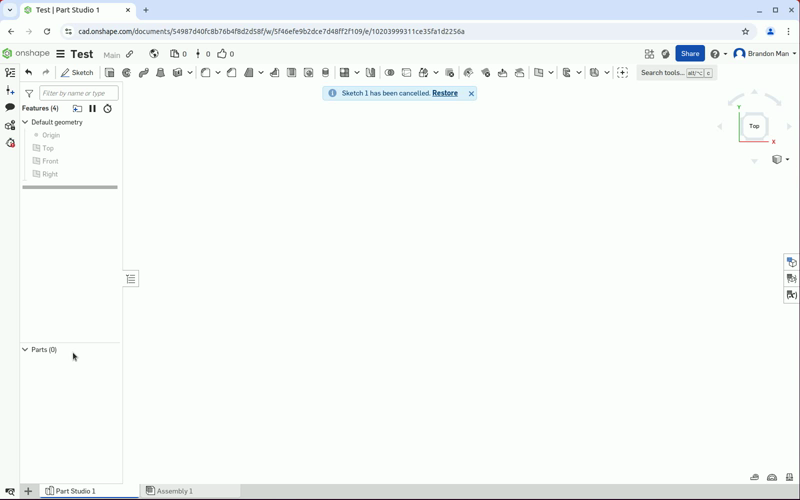
key(up)
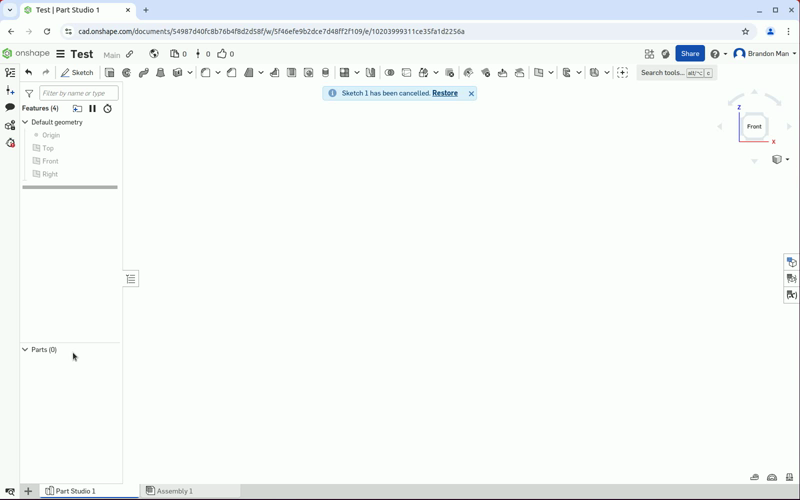
key_up(shift)
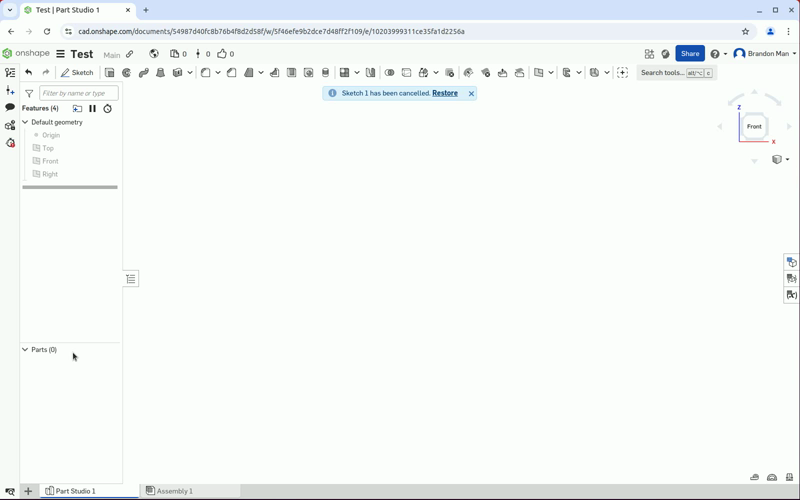
key(space)
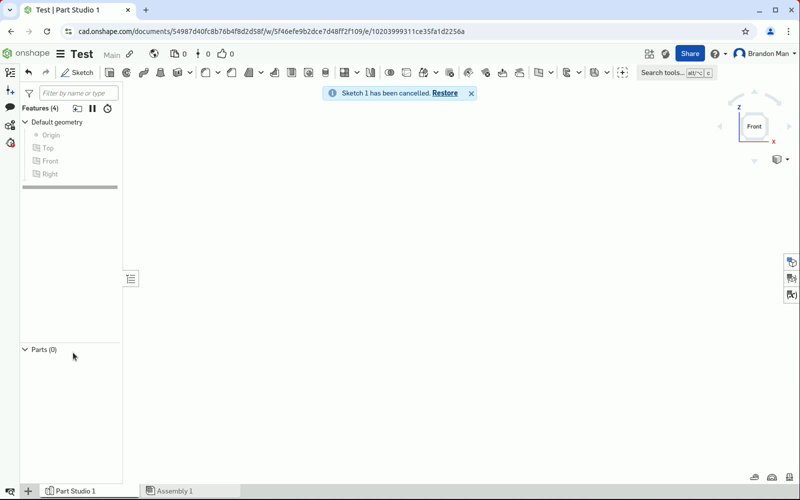
key_down(shift)
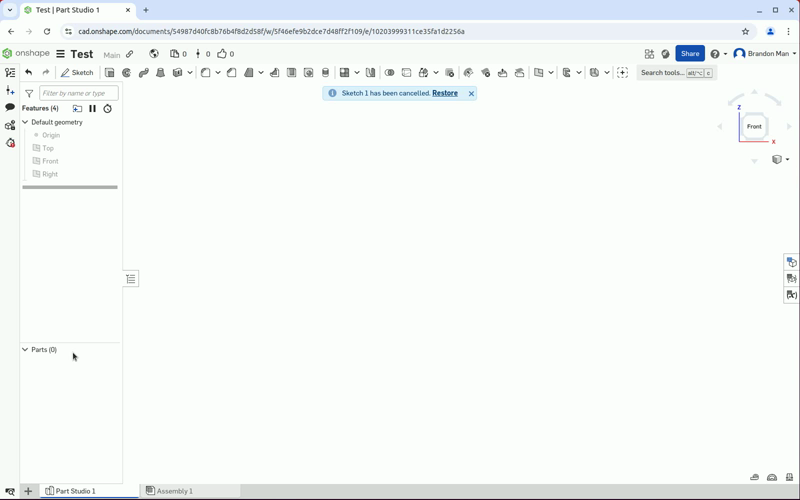
key(left)
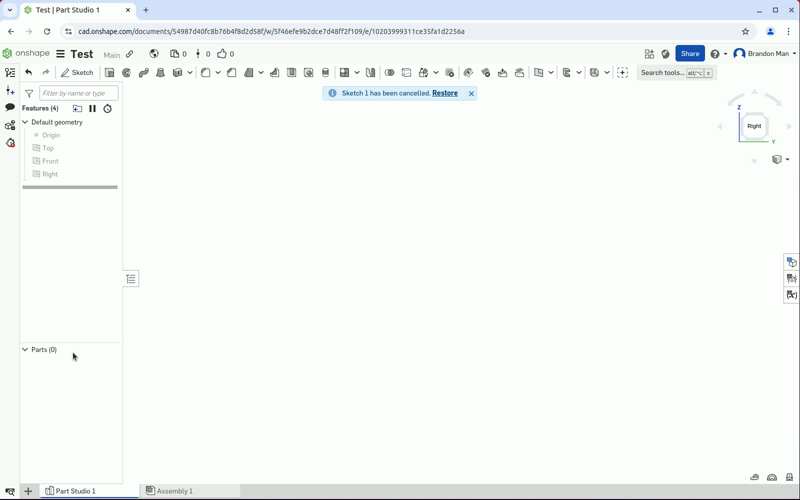
key_up(shift)
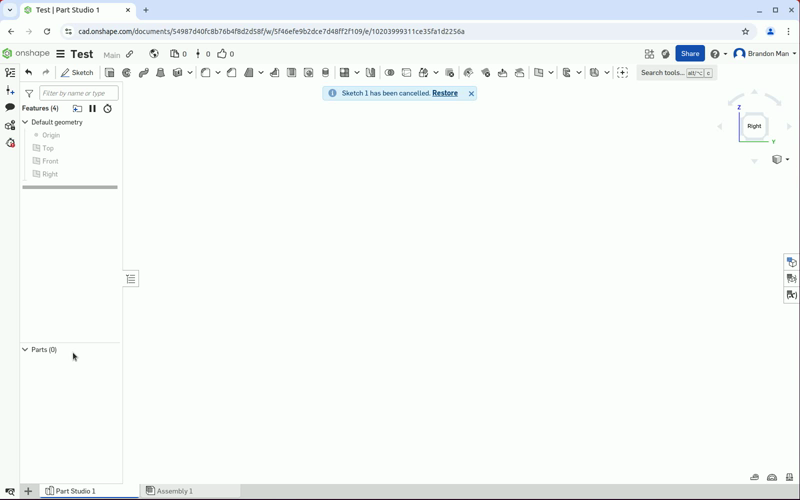
mouse_move(73, 352)
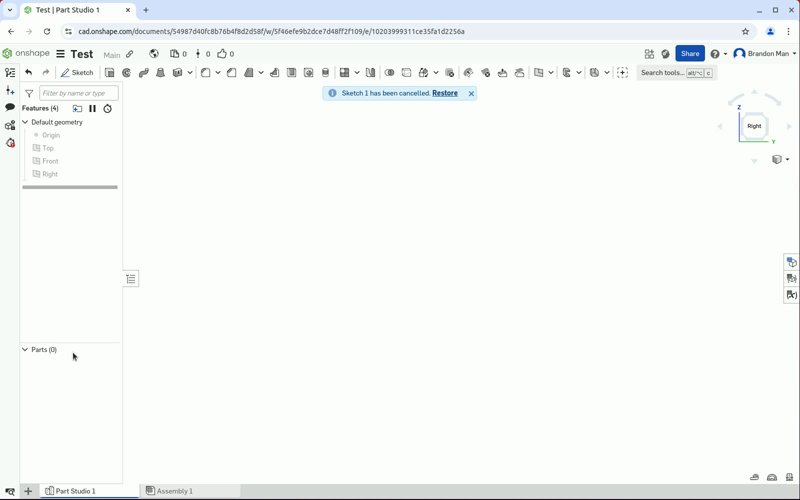
key(shift+y)
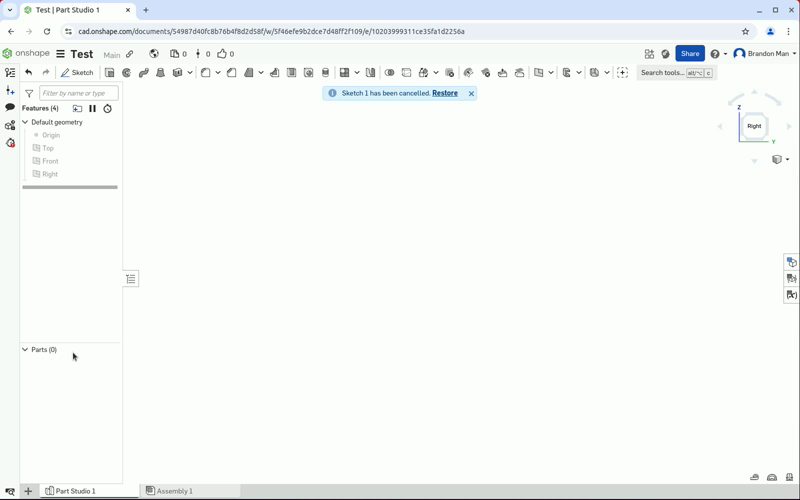
key(shift+s)
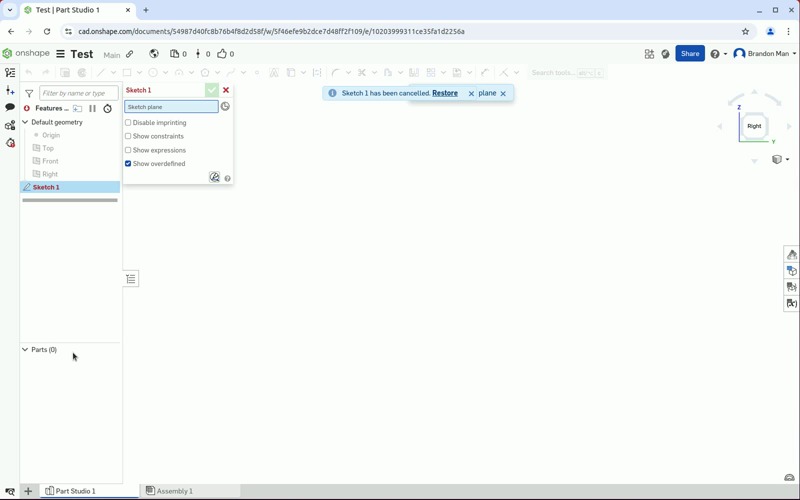
mouse_move(73, 176)
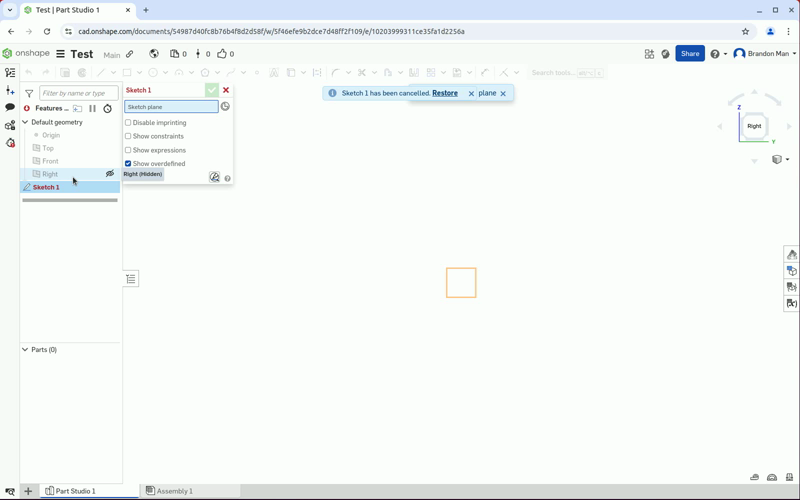
click(73, 176)
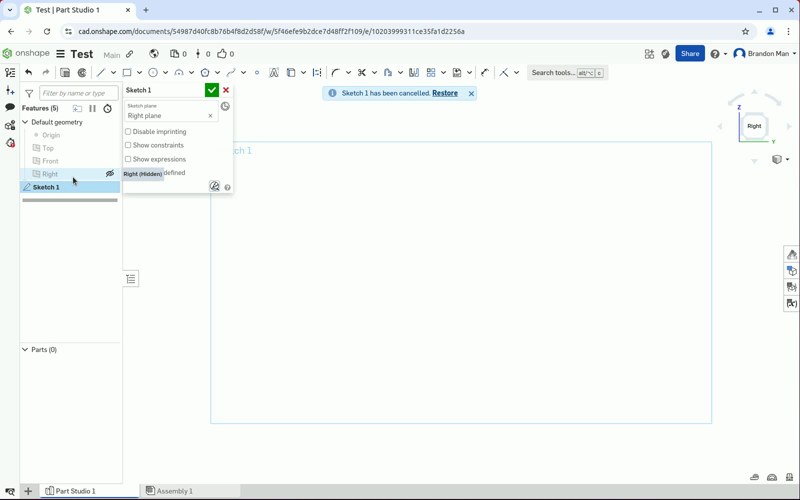
mouse_move(73, 352)
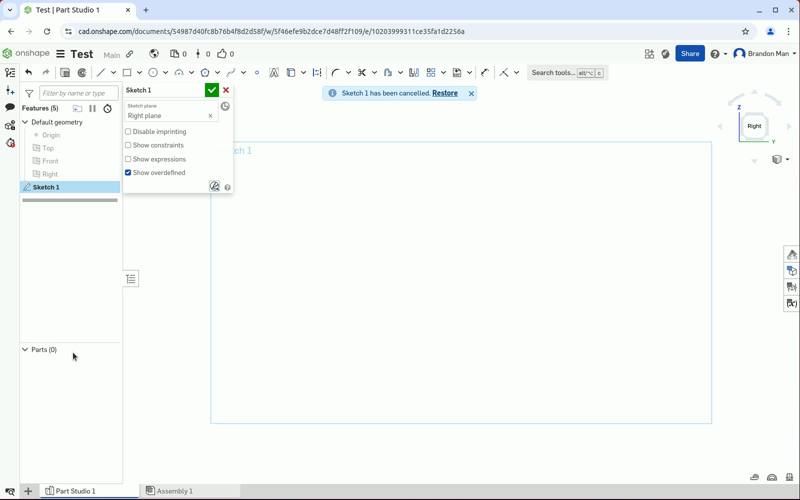
key(y)
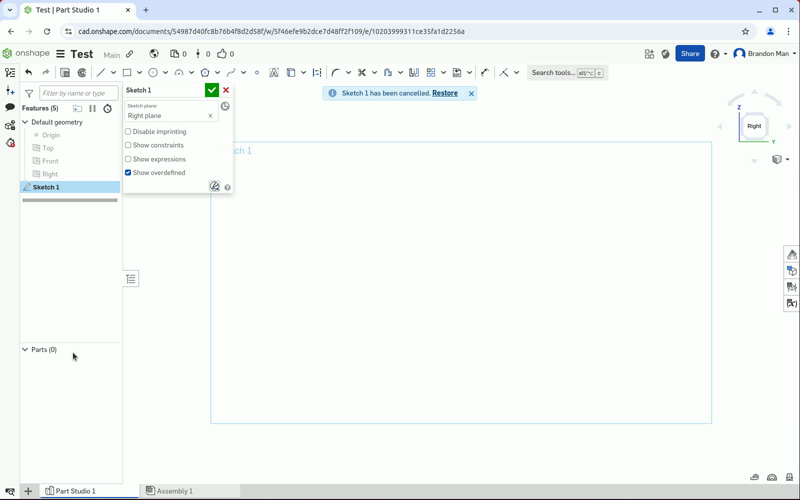
key(l)
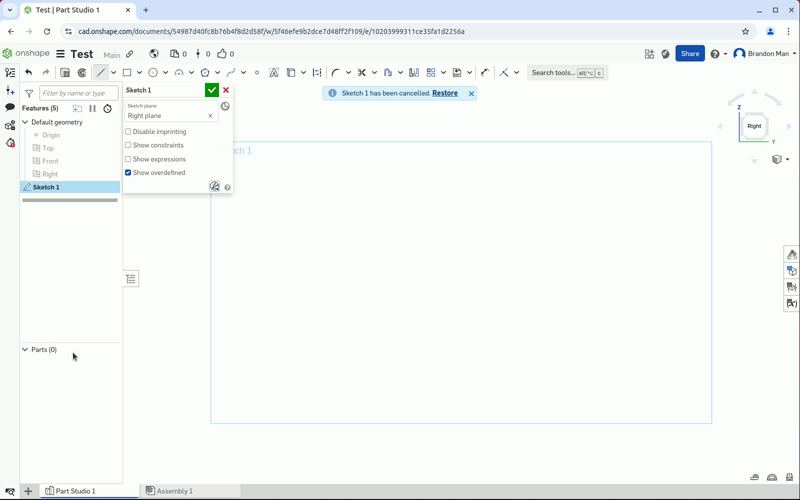
key_down(shift)
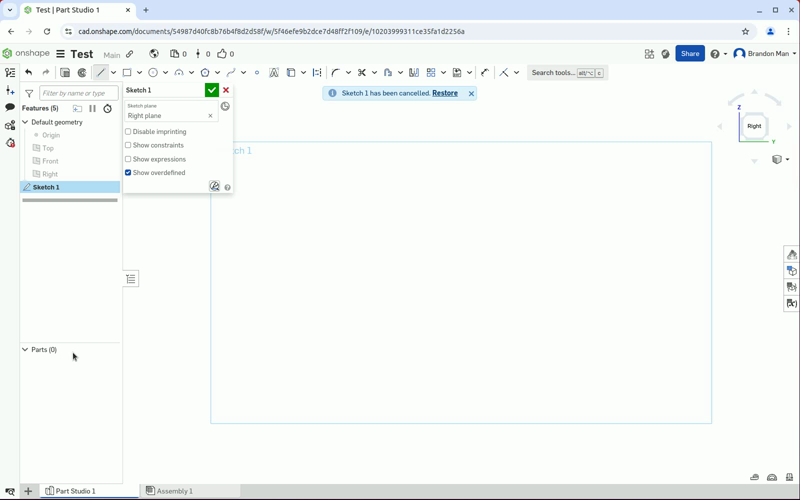
mouse_move(438, 315)
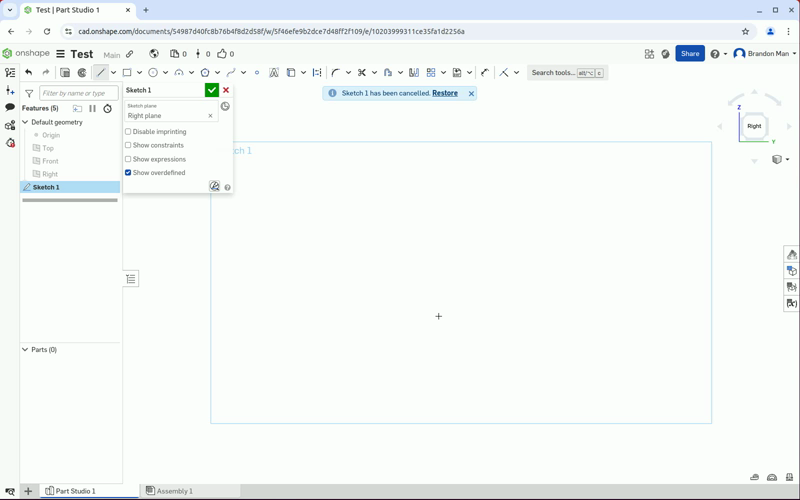
click(438, 315)
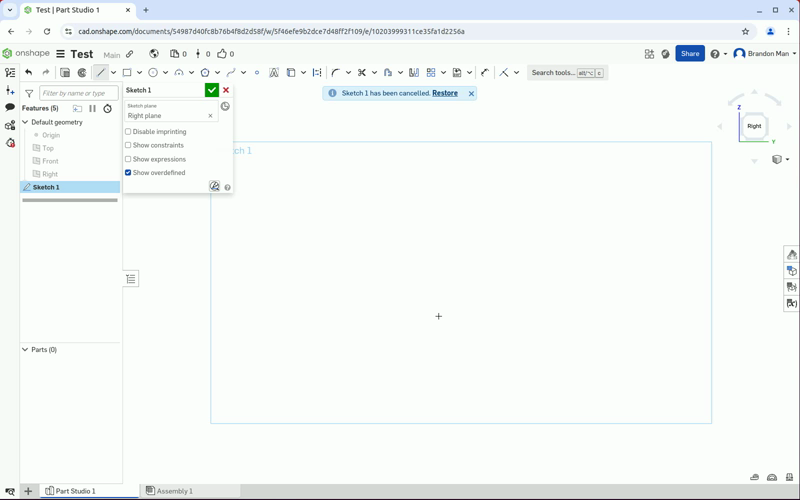
key_up(shift)
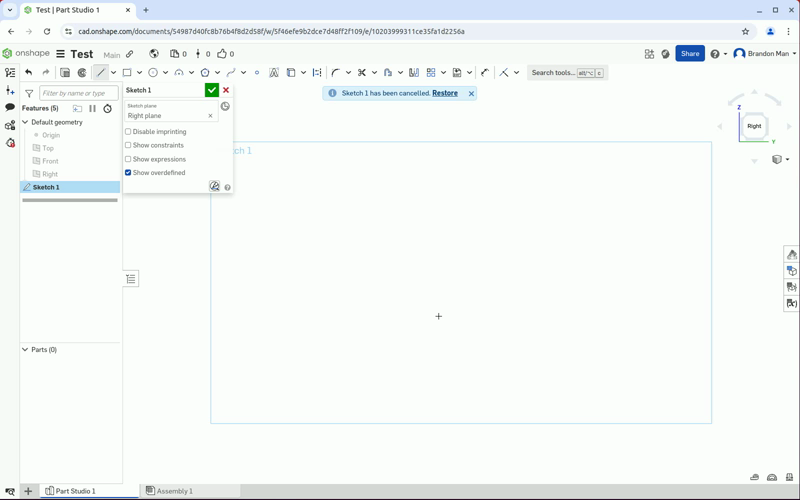
key_down(shift)
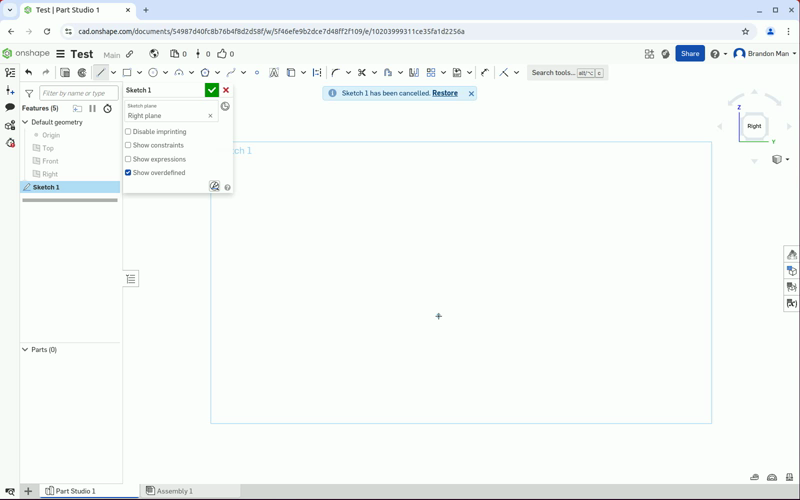
mouse_move(468, 315)
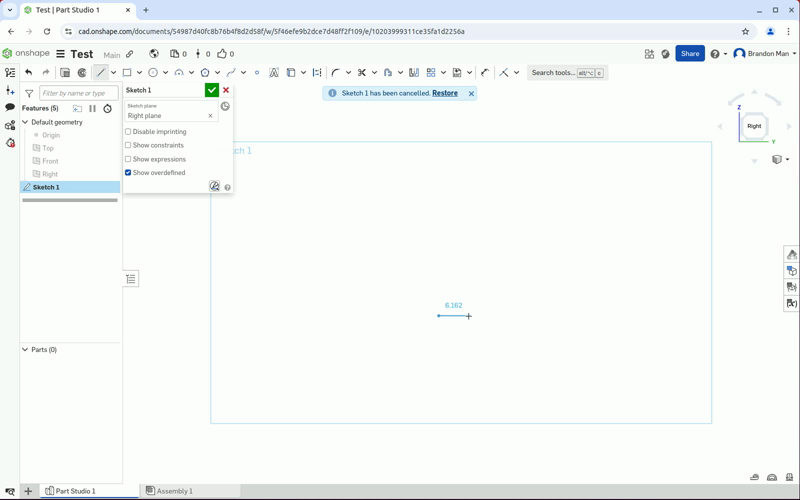
mouse_move(482, 315)
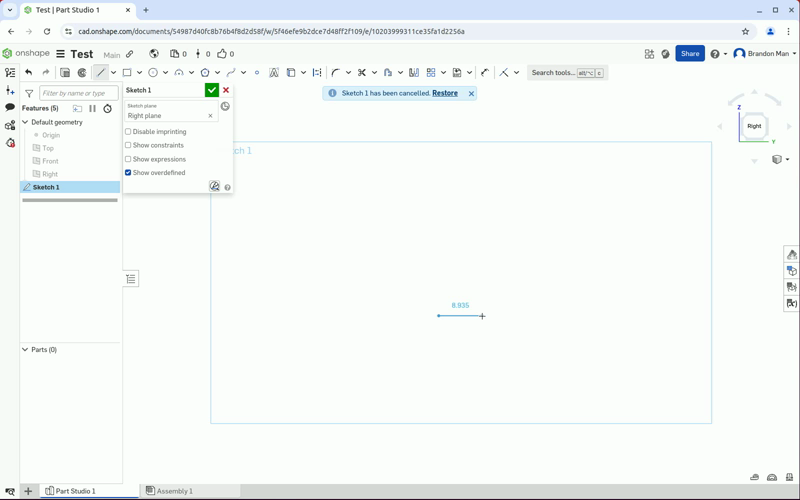
click(482, 315)
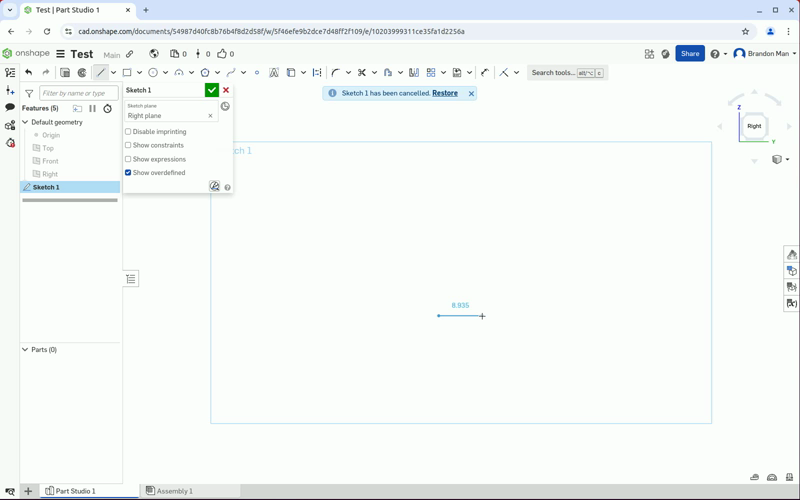
key_up(shift)
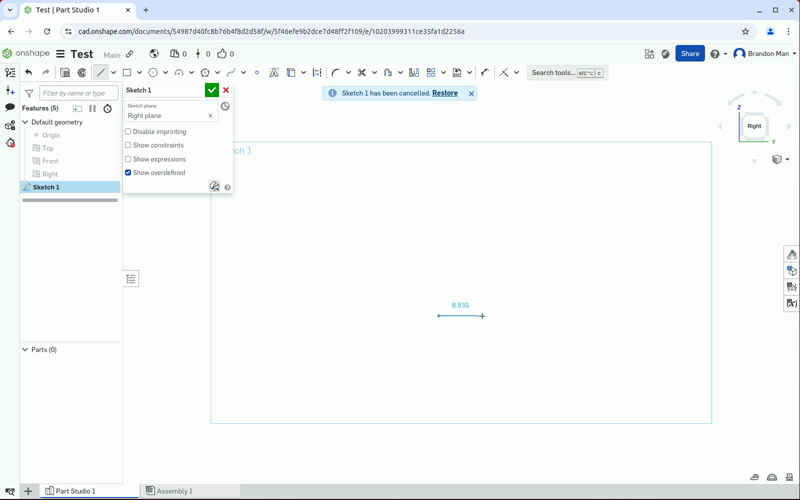
key_down(shift)
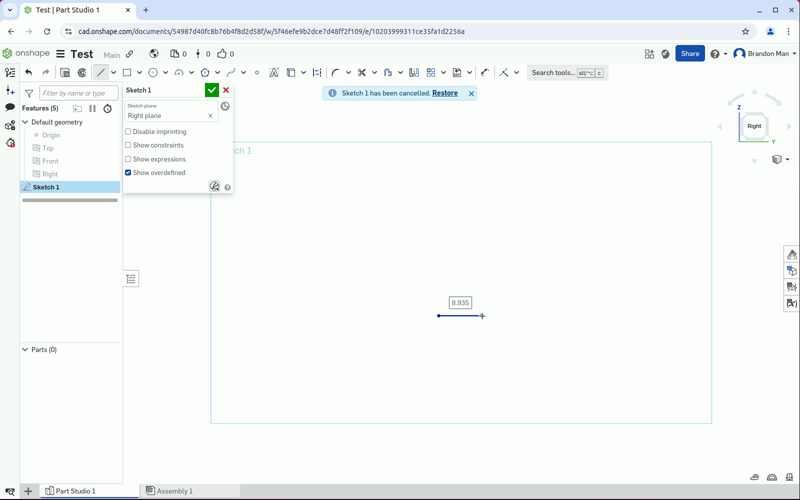
mouse_move(512, 315)
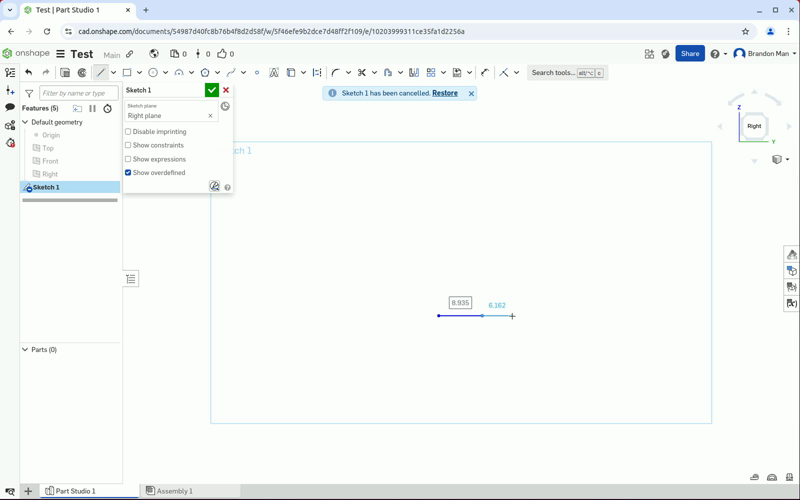
mouse_move(482, 269)
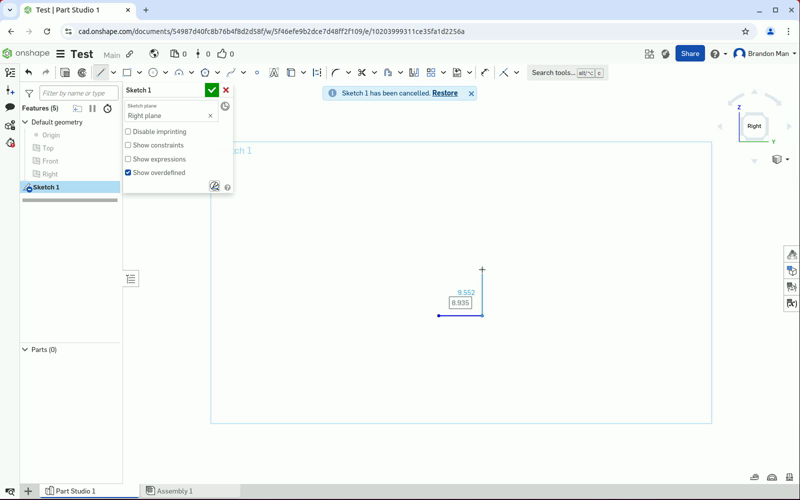
click(482, 269)
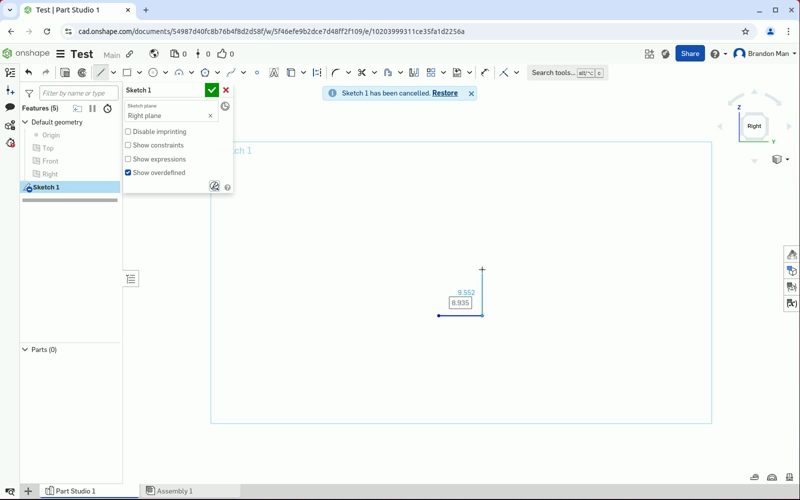
key_up(shift)
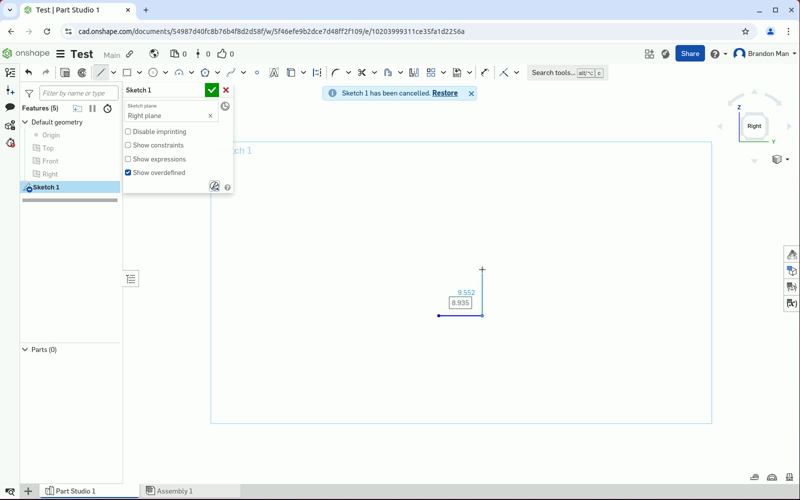
key_down(shift)
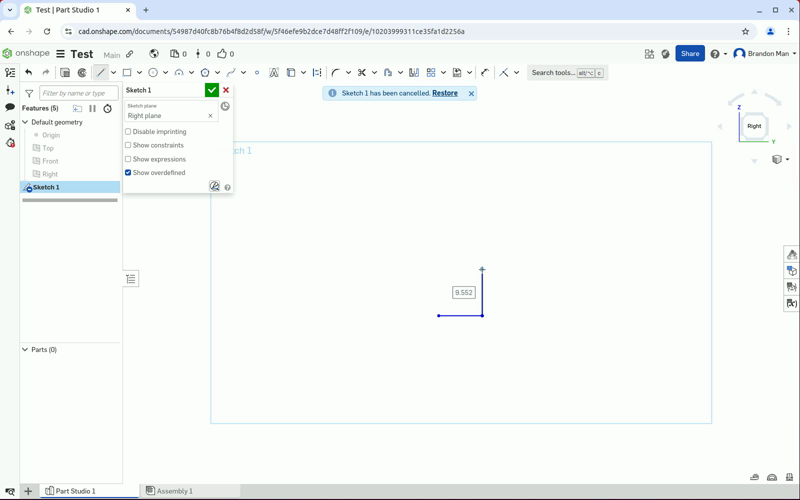
mouse_move(512, 269)
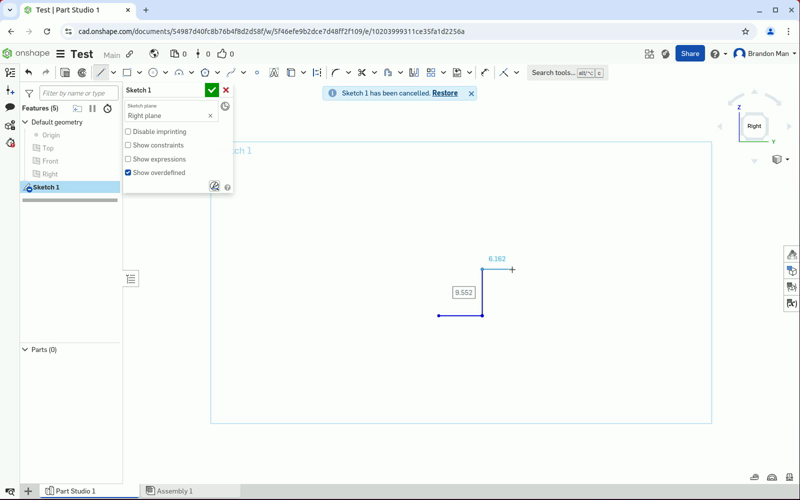
mouse_move(455, 269)
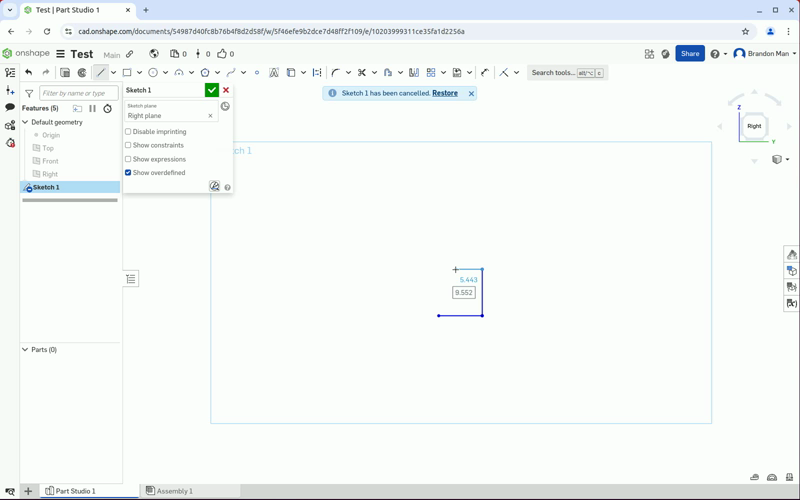
click(455, 269)
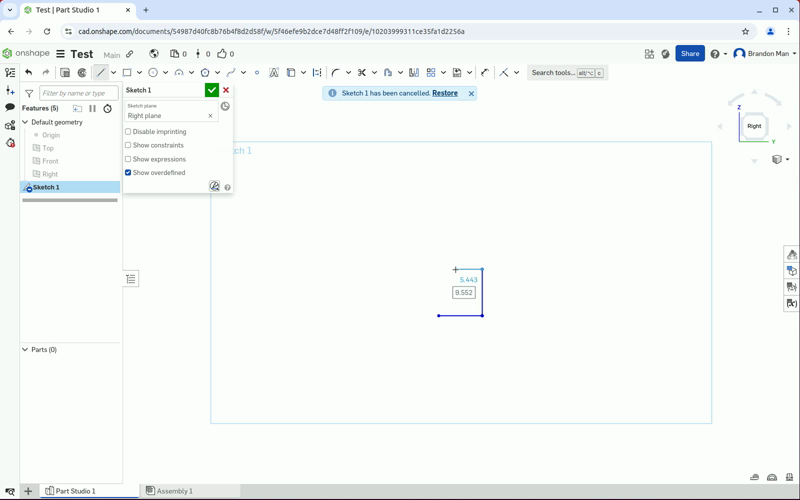
key_up(shift)
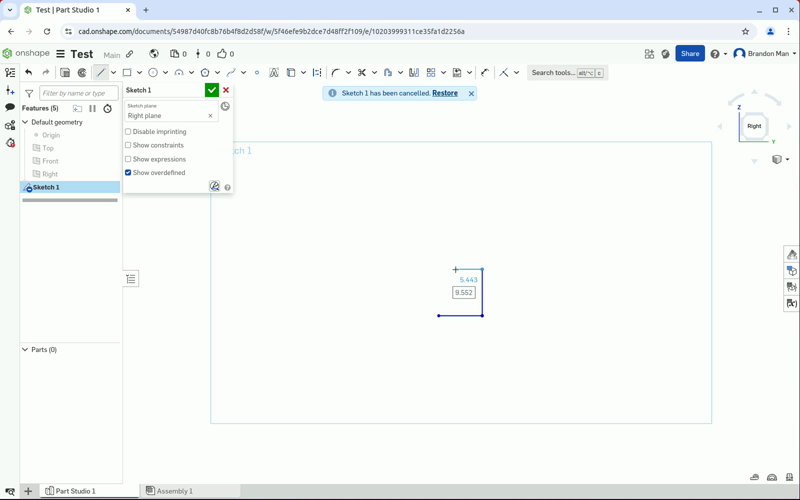
mouse_move(485, 269)
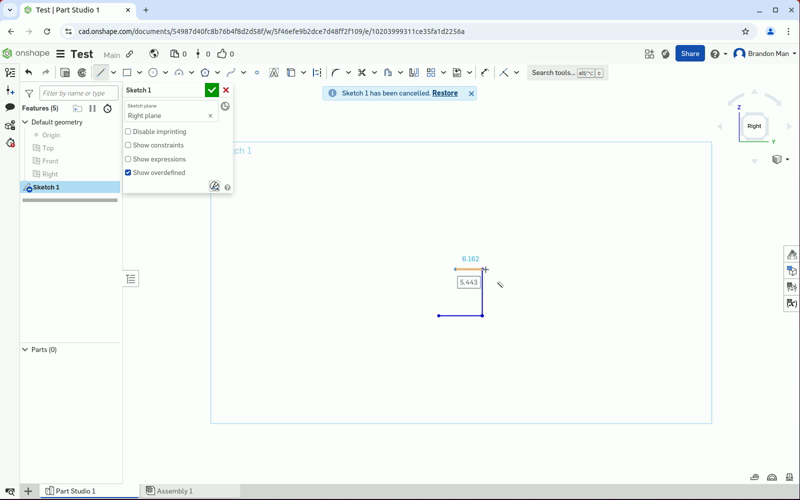
key_down(shift)
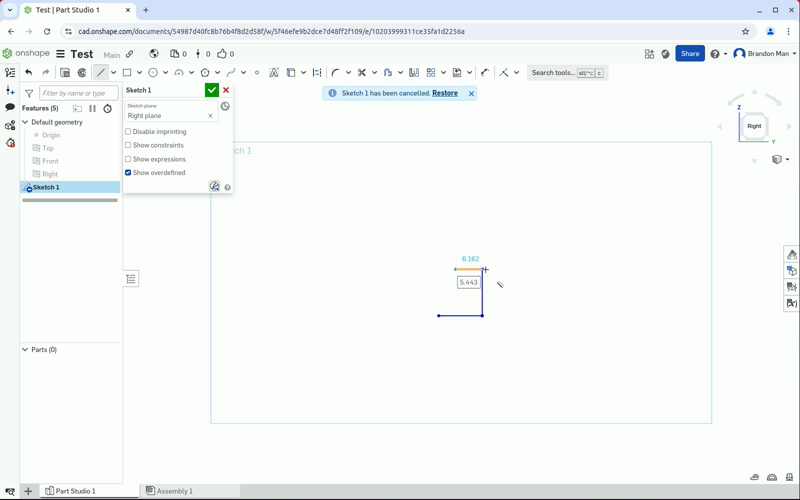
mouse_move(438, 315)
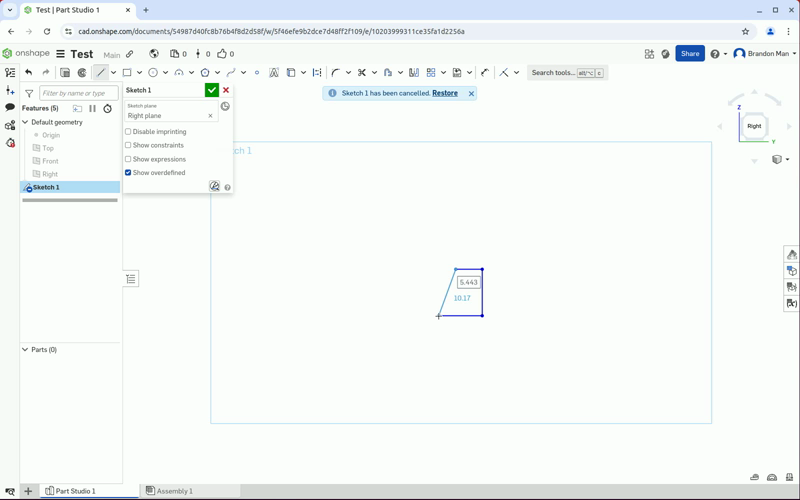
key_up(shift)
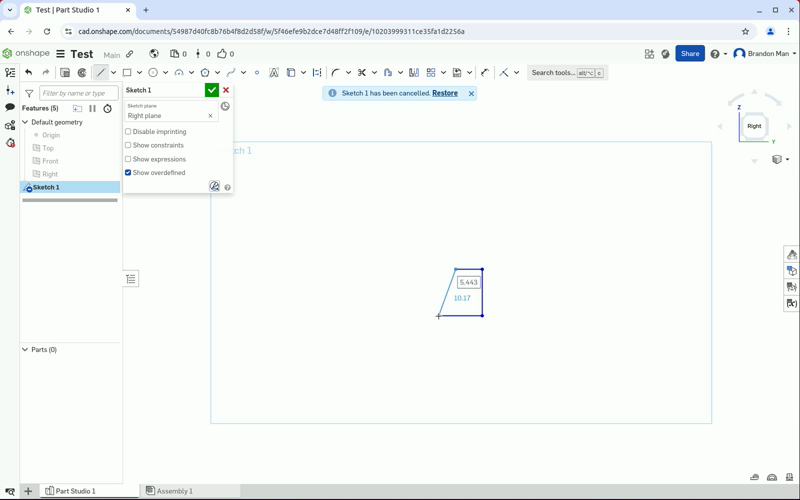
click(438, 315)
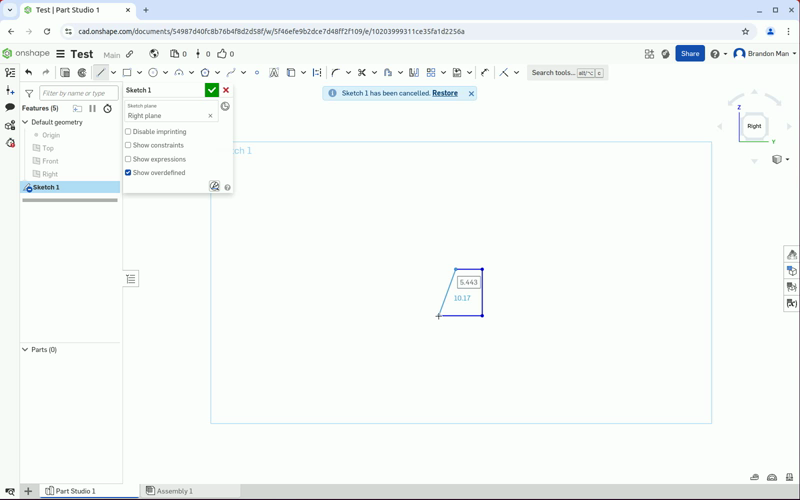
key(esc)
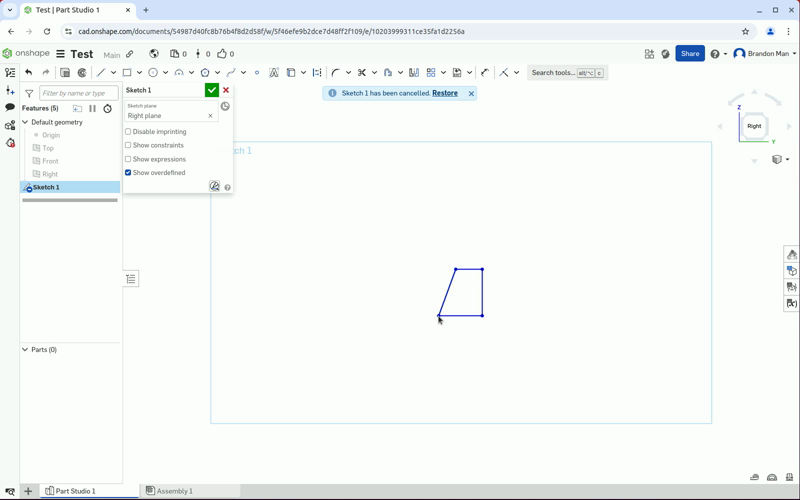
mouse_move(468, 309)
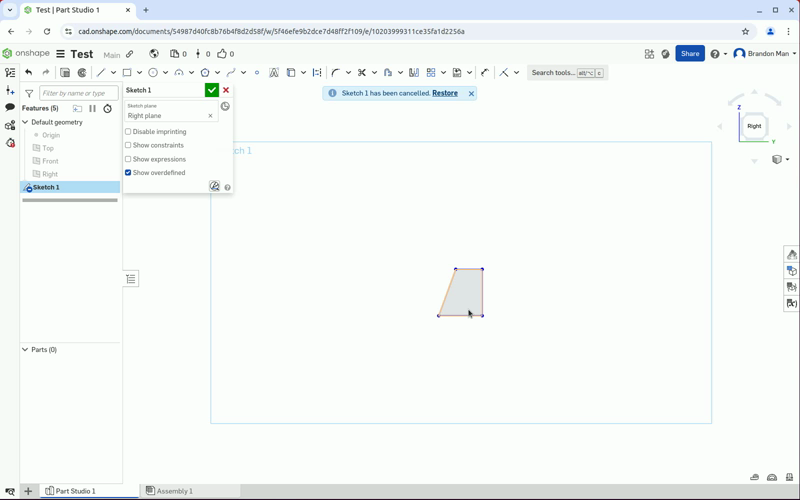
scroll(6)
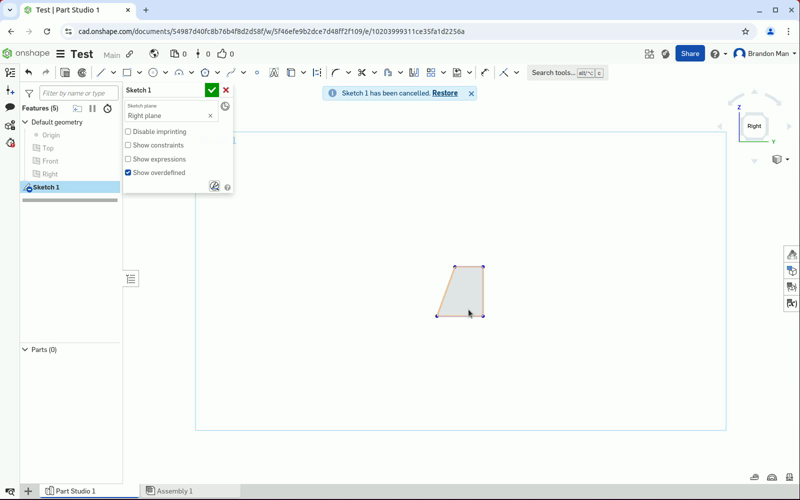
scroll(6)
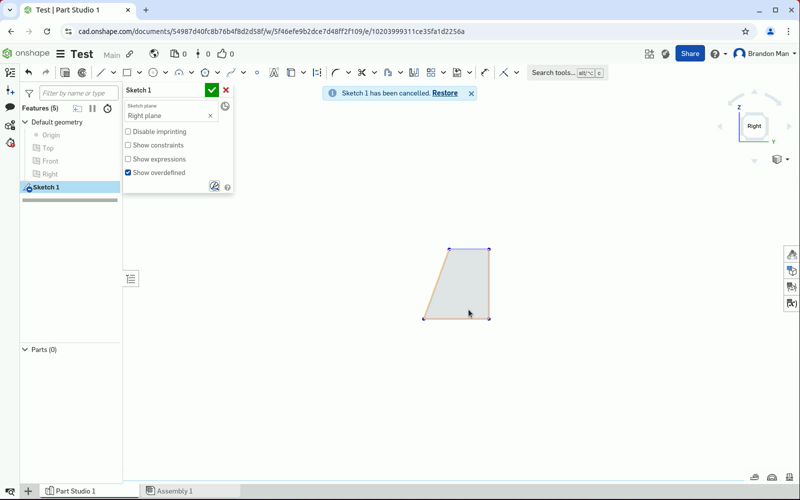
scroll(6)
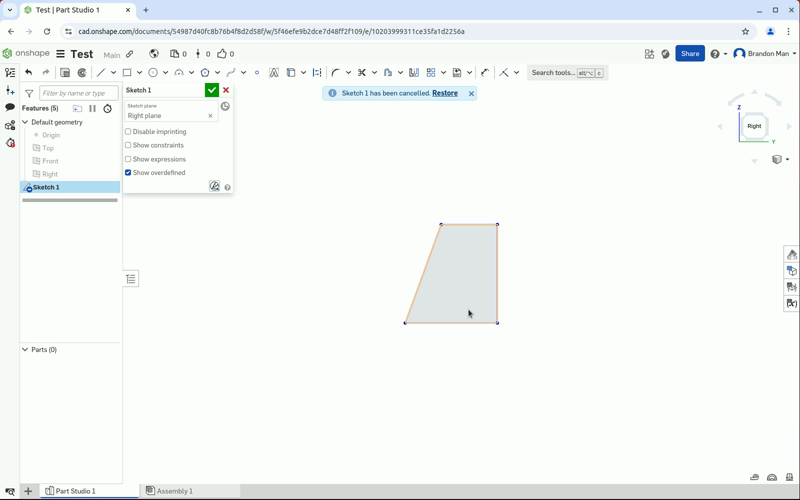
scroll(6)
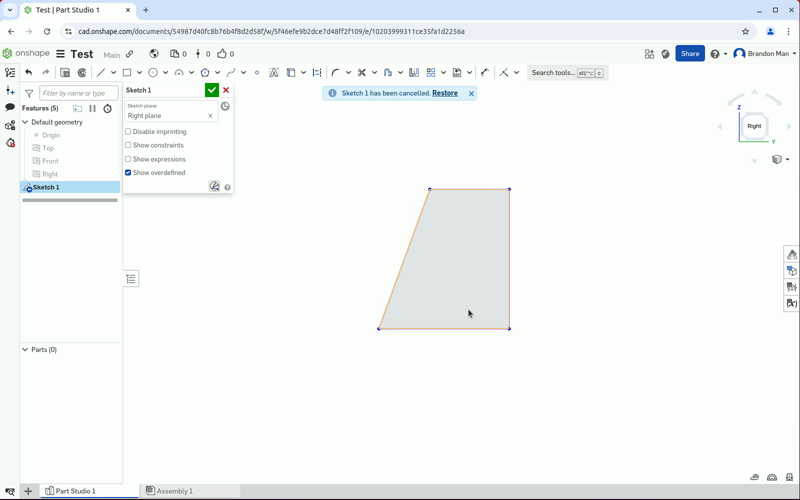
scroll(6)
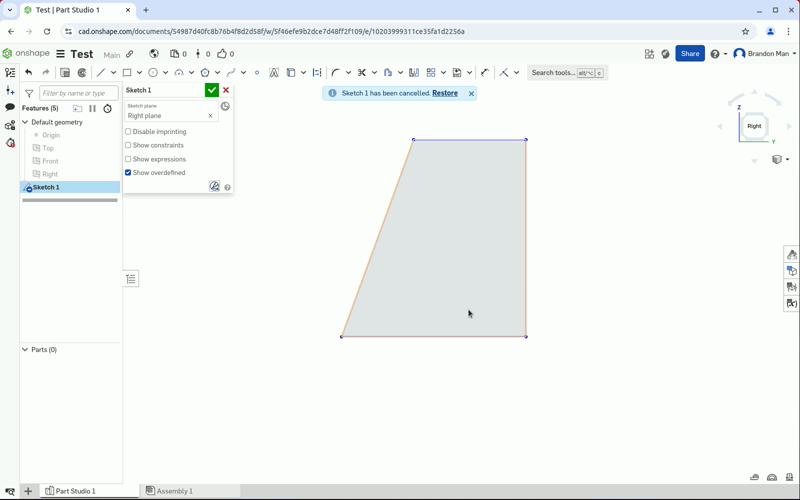
scroll(6)
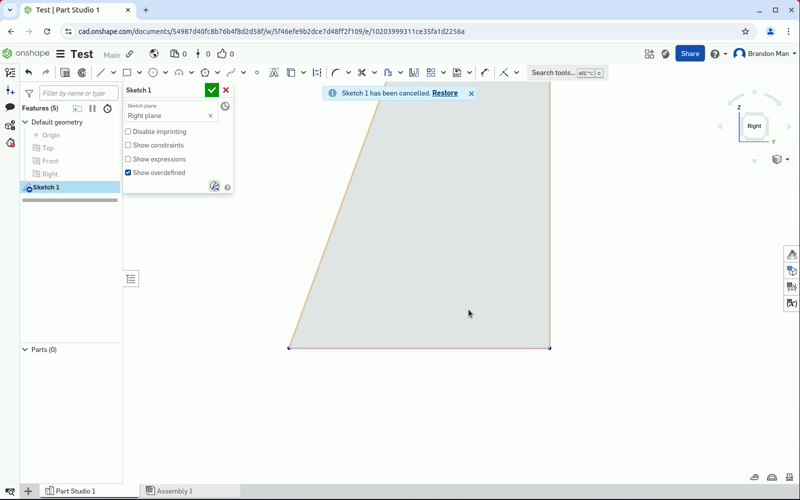
scroll(6)
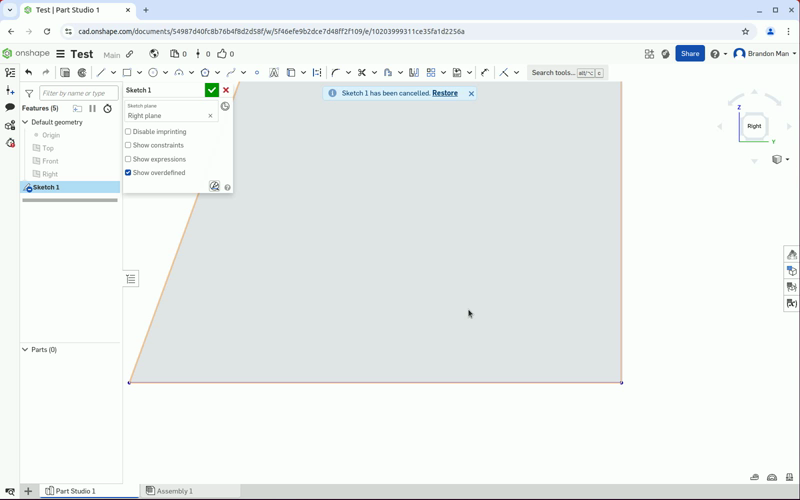
click(468, 309)
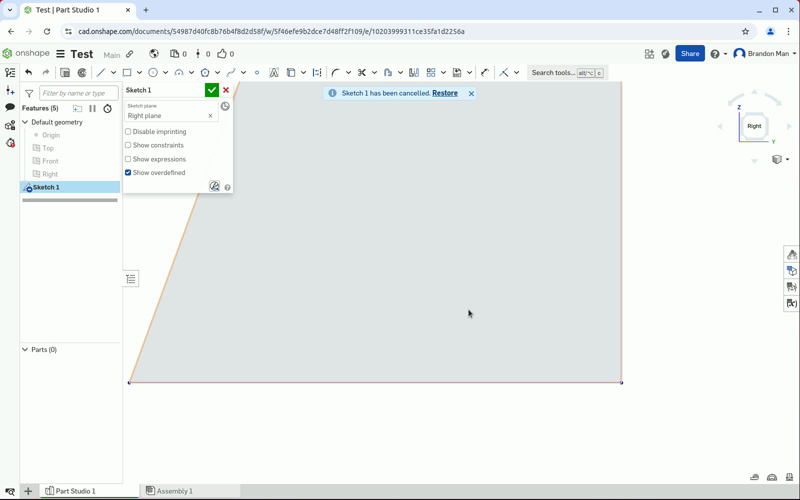
scroll(-6)
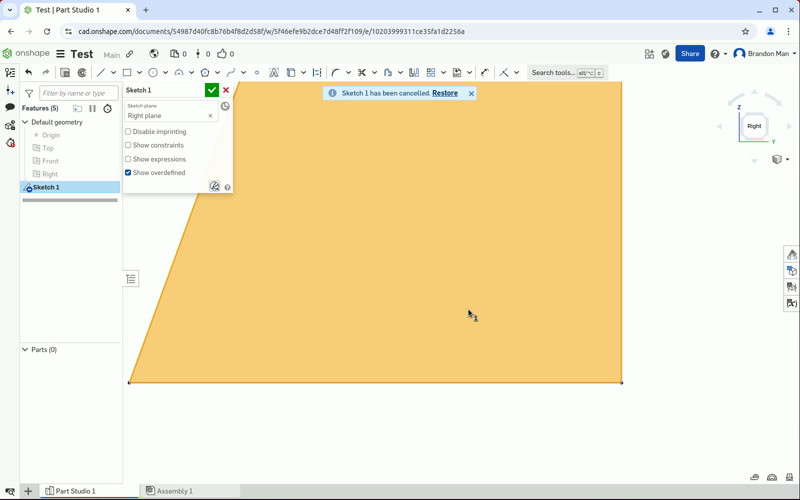
scroll(-6)
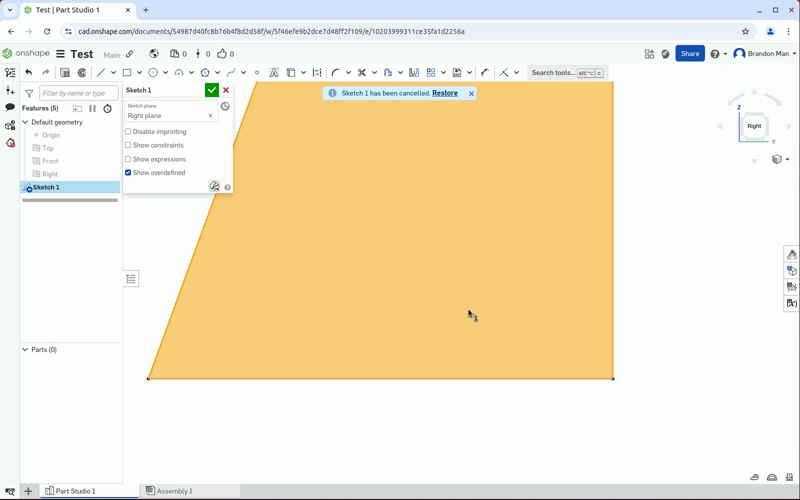
scroll(-6)
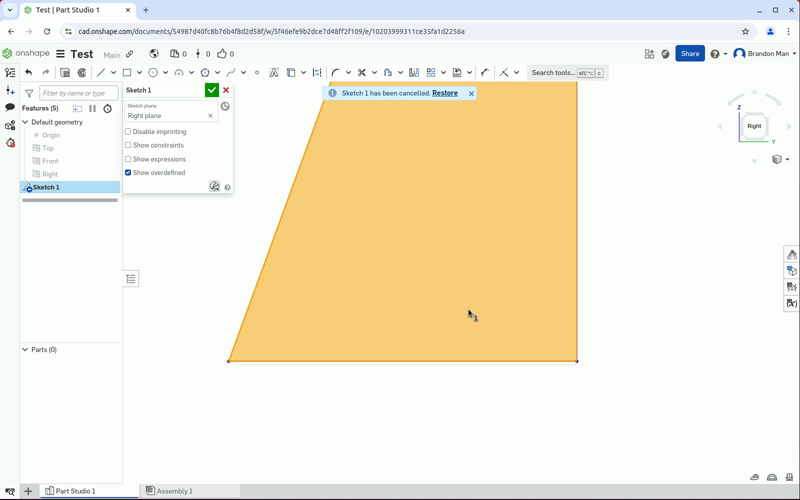
scroll(-6)
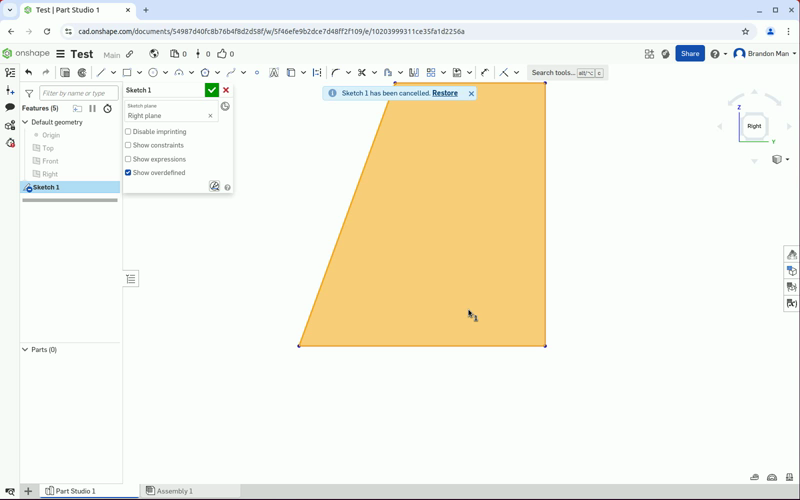
scroll(-6)
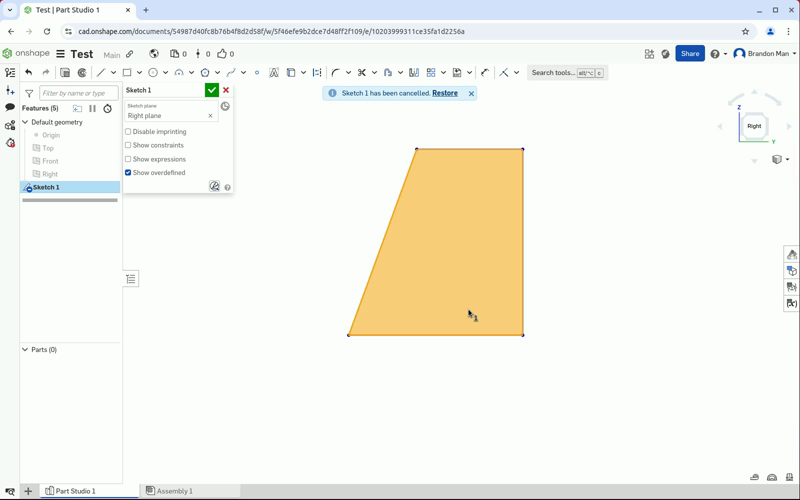
scroll(-6)
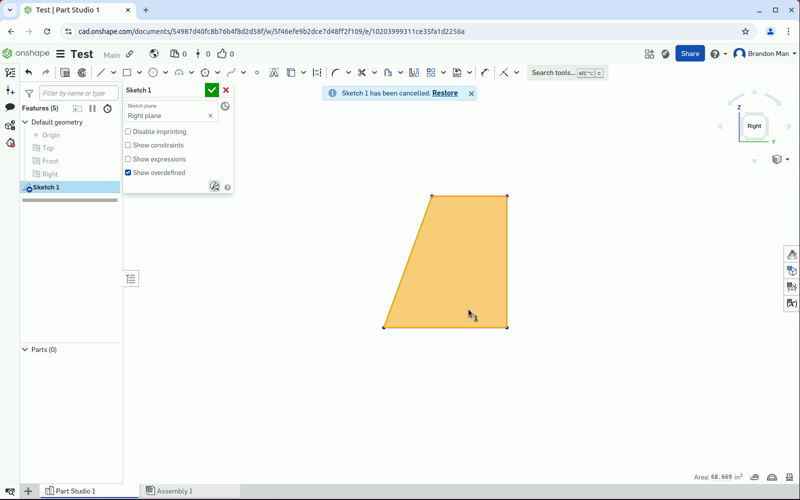
scroll(-6)
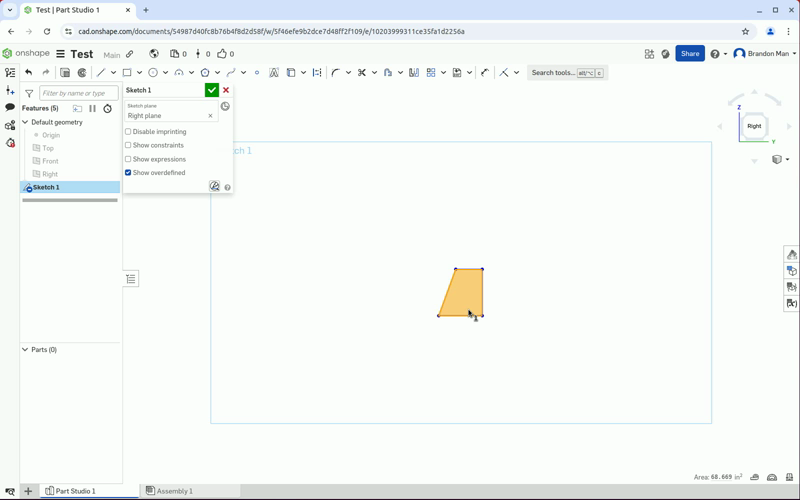
mouse_move(73, 352)
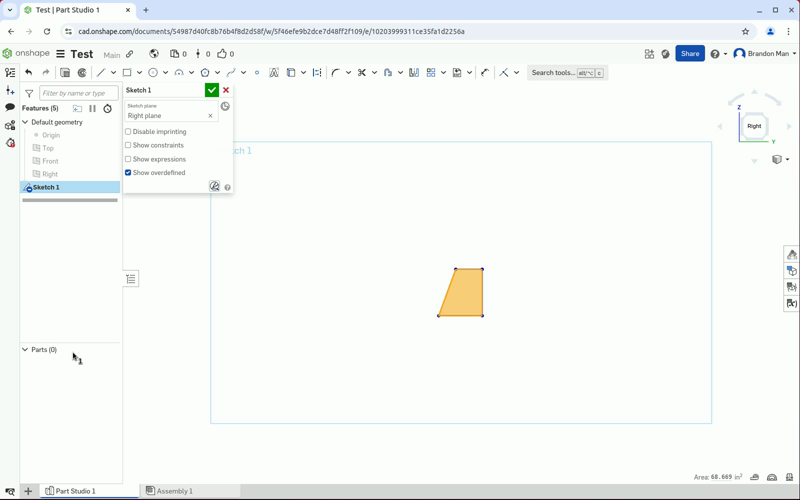
key(shift+y)
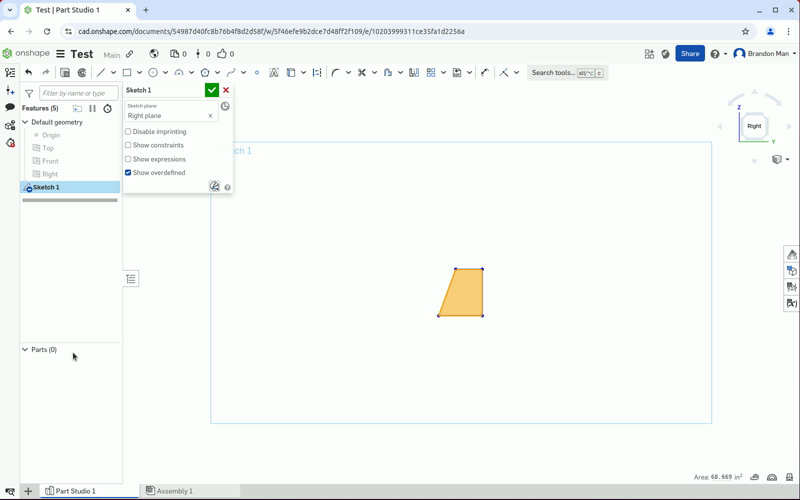
key(shift+e)
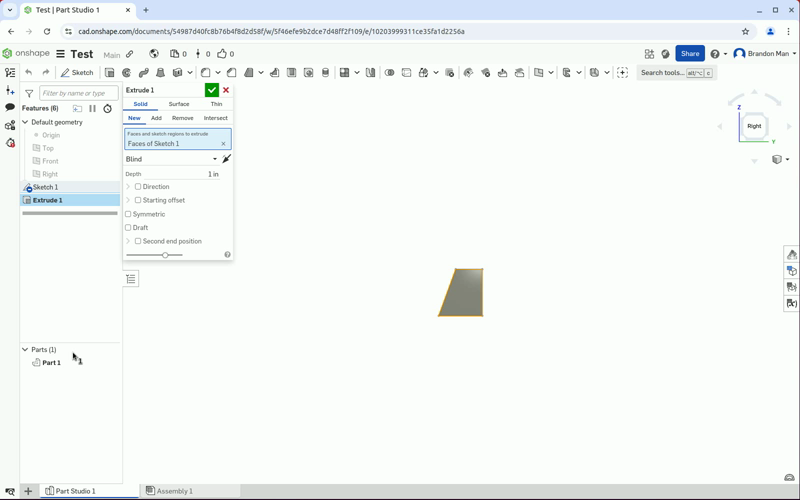
mouse_move(143, 106)
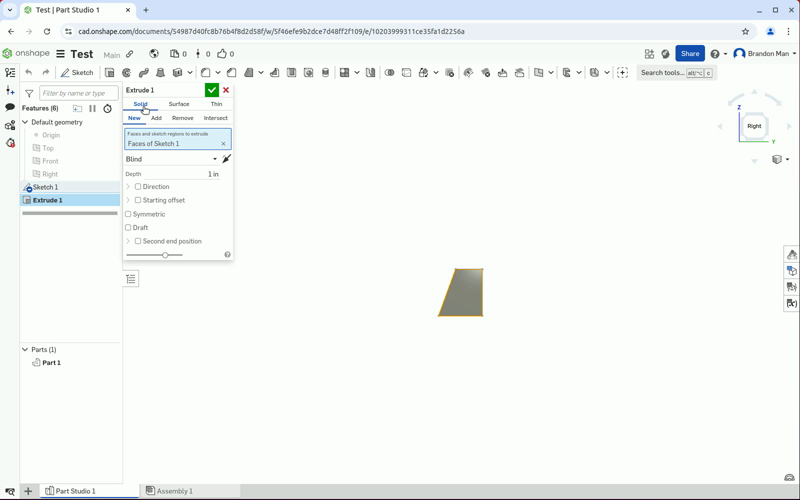
click(143, 106)
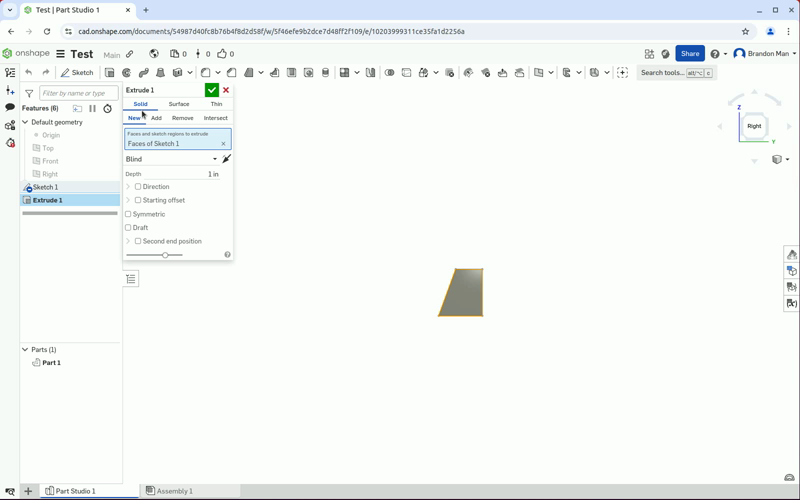
mouse_move(137, 120)
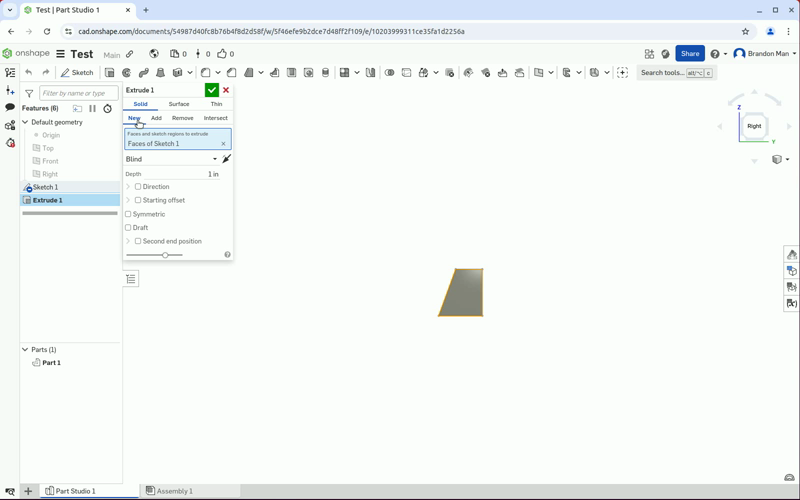
click(137, 120)
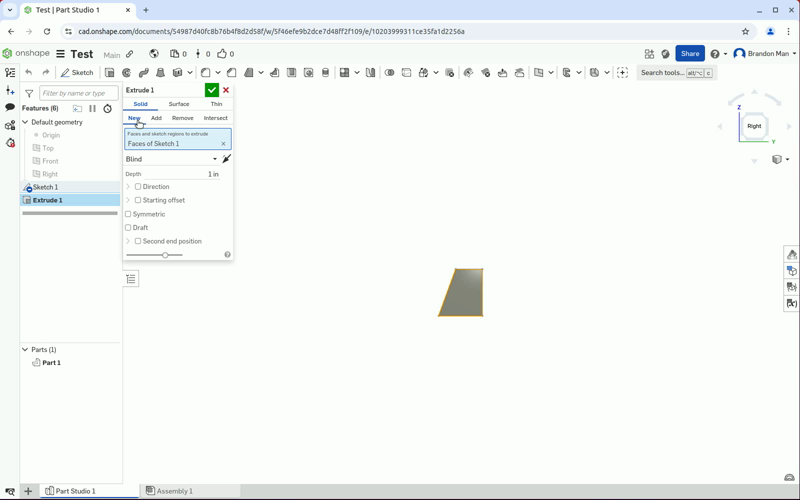
key(tab, 4)
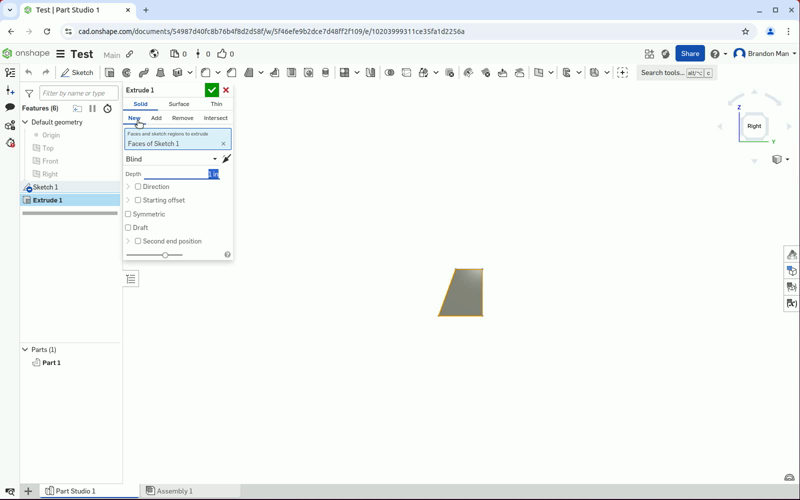
text(23.108)
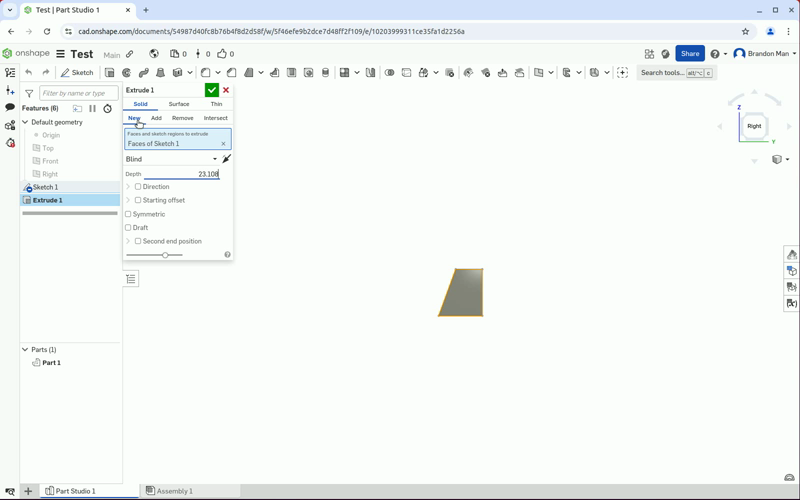
key(enter)
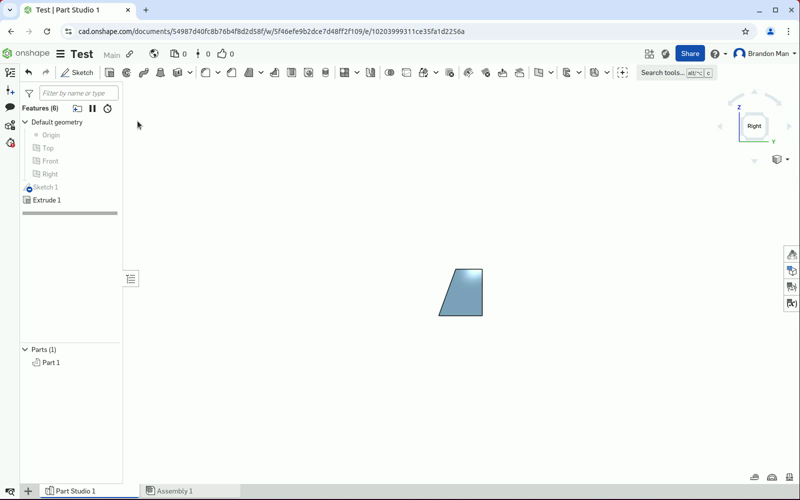
key(shift+h)
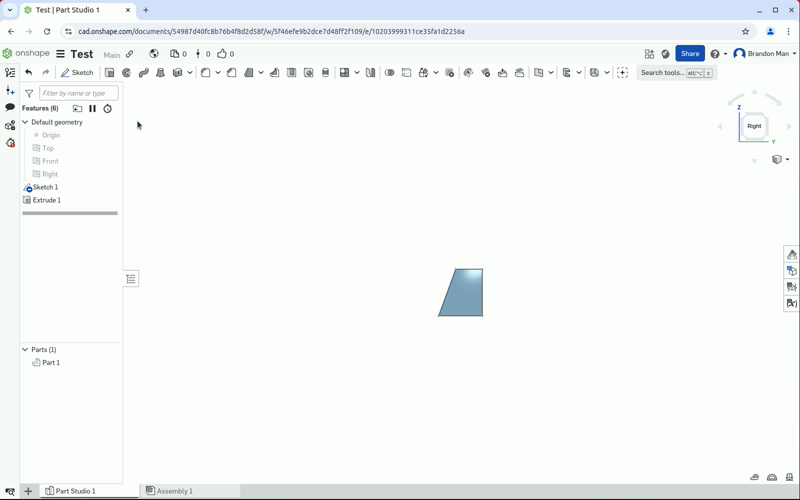
key(shift+h)
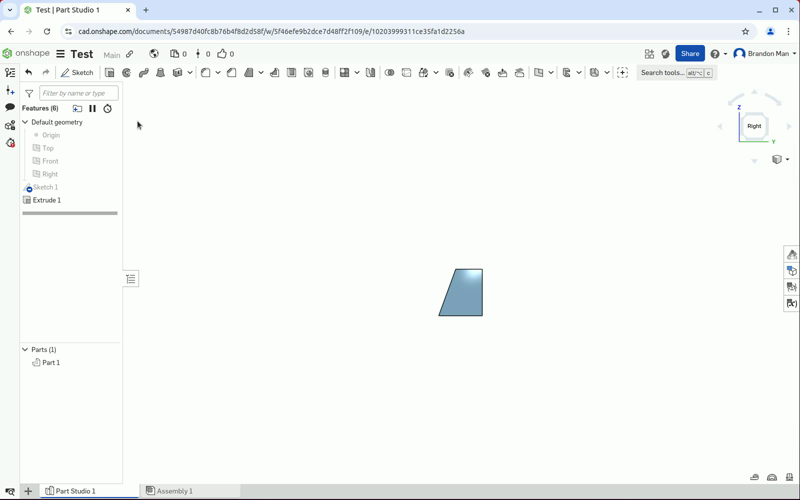
mouse_move(73, 189)
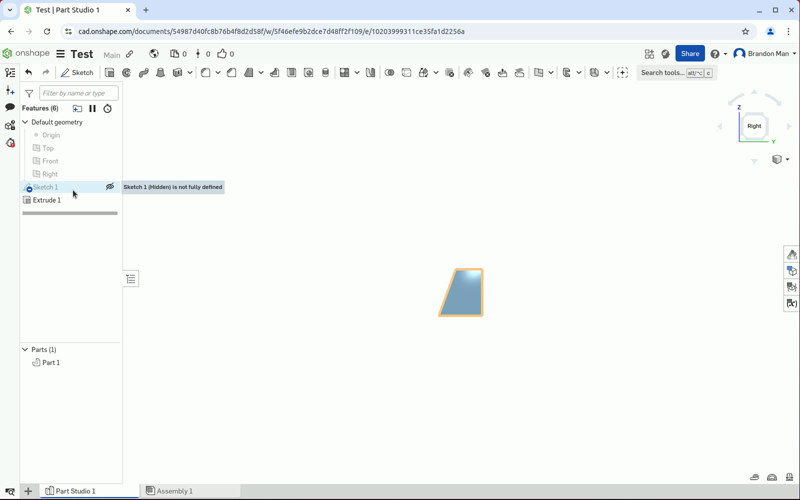
click(73, 189)
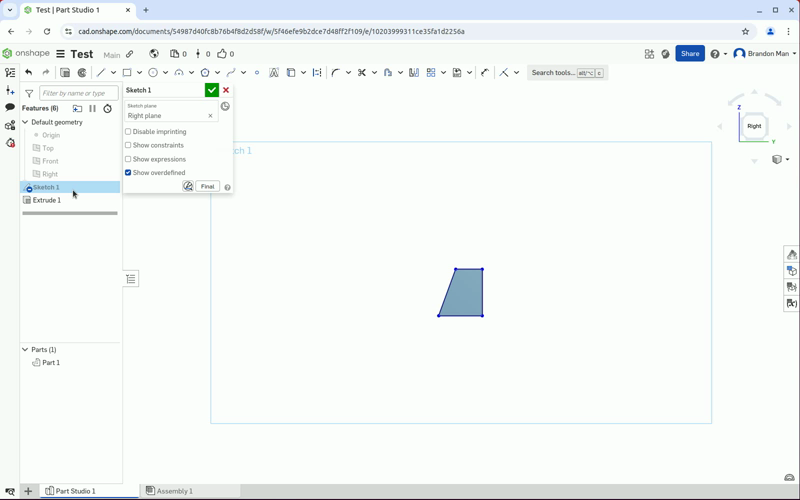
mouse_move(229, 92)
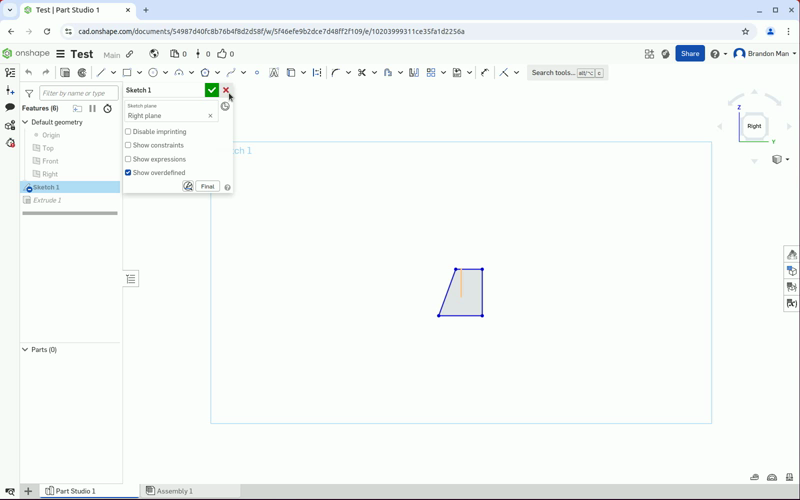
click(229, 92)
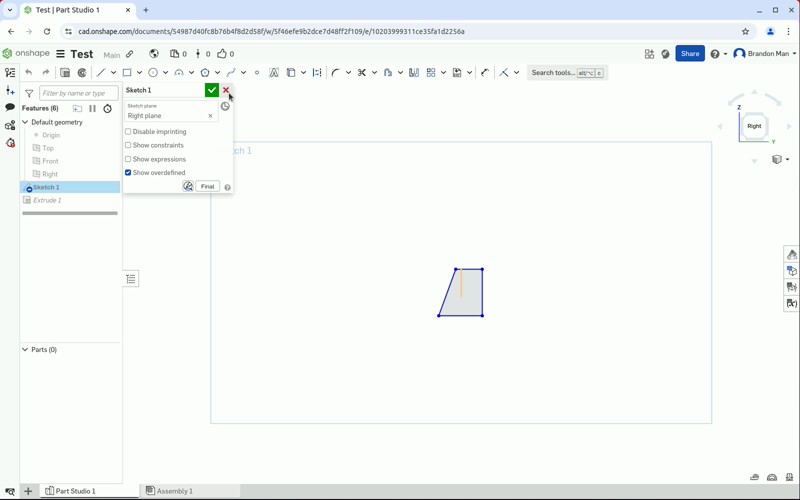
key(shift+s)
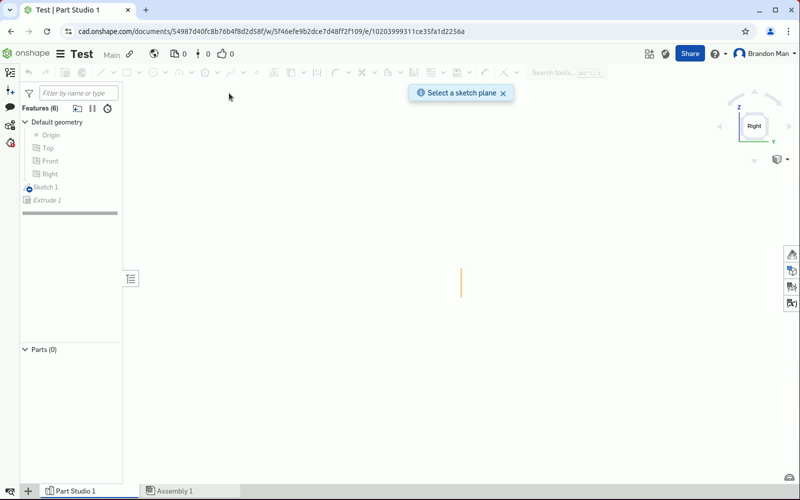
mouse_move(73, 176)
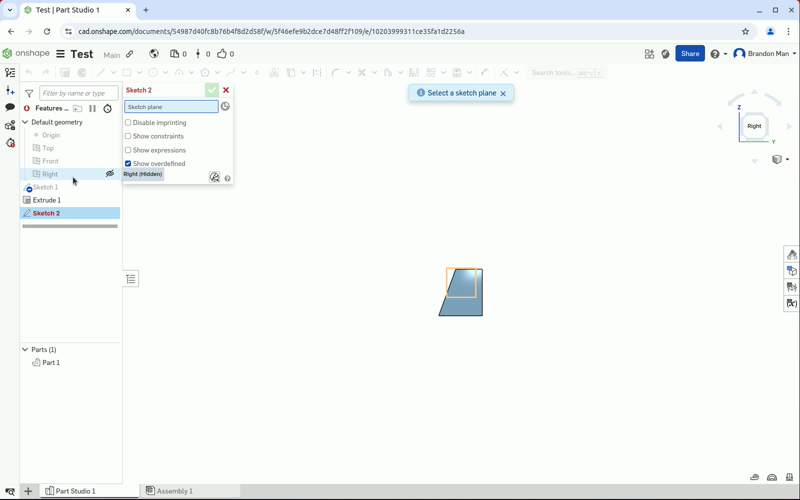
click(73, 176)
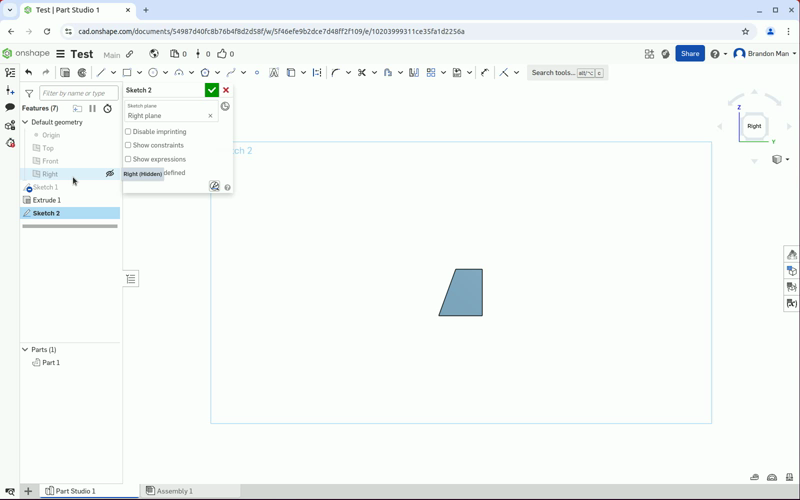
mouse_move(73, 352)
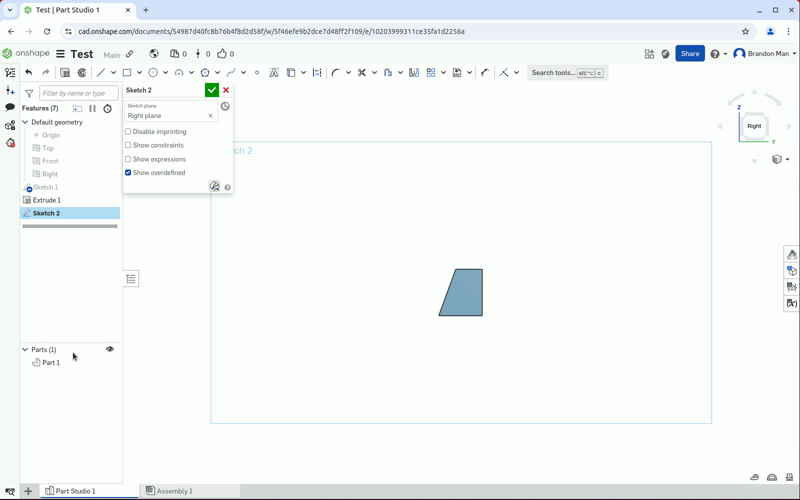
key(y)
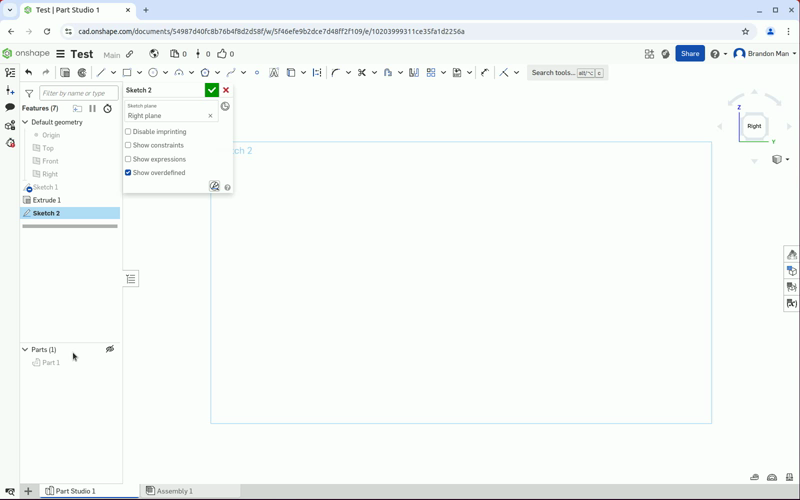
key(l)
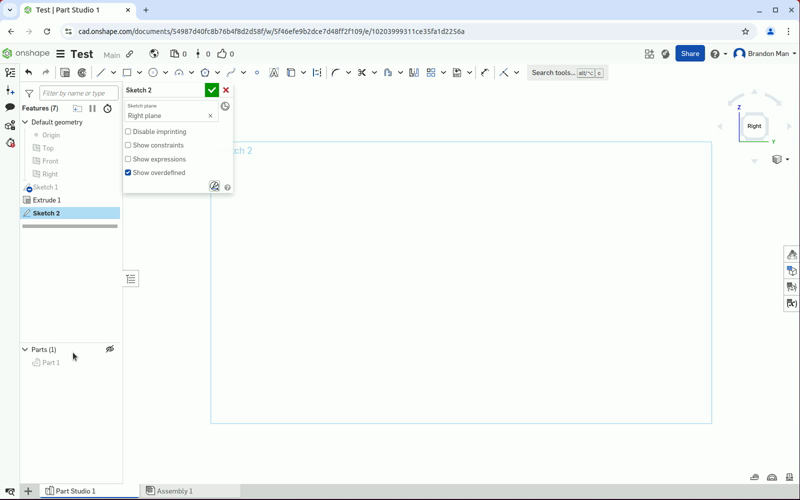
key_down(shift)
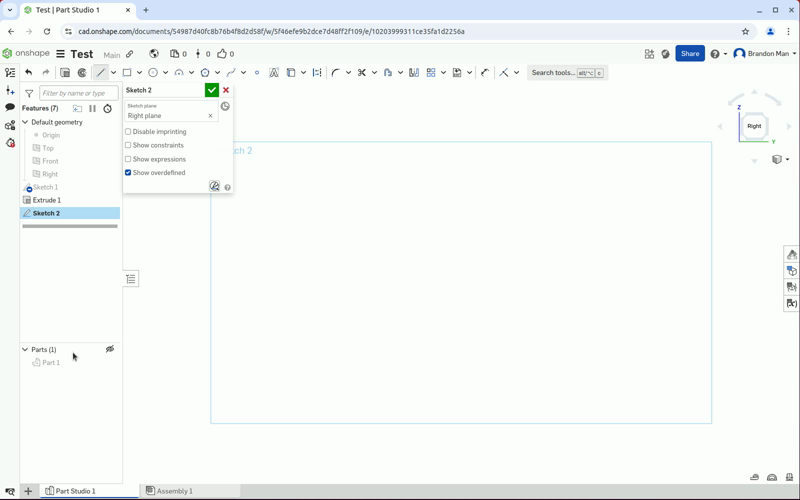
mouse_move(438, 329)
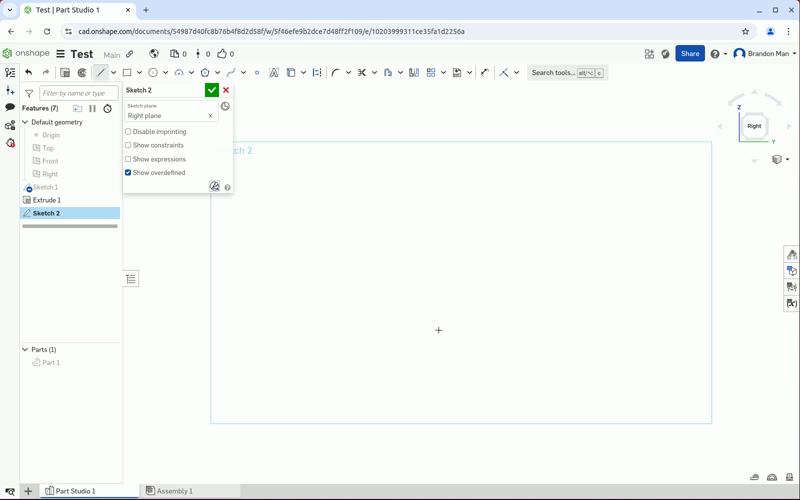
click(438, 329)
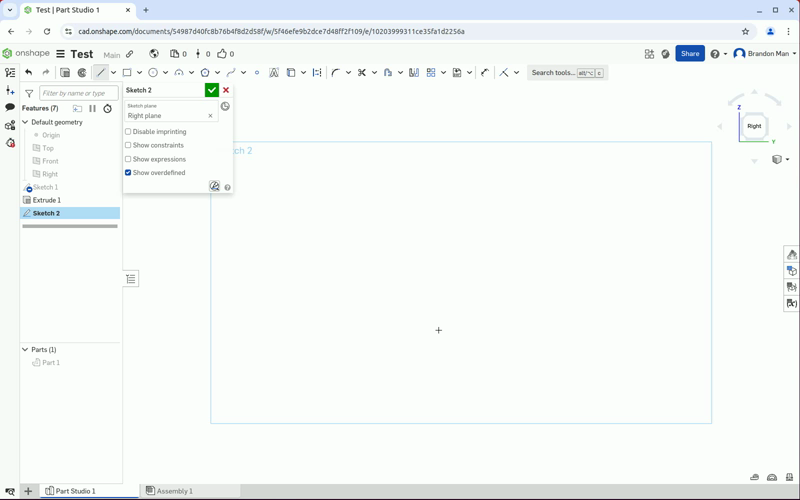
key_up(shift)
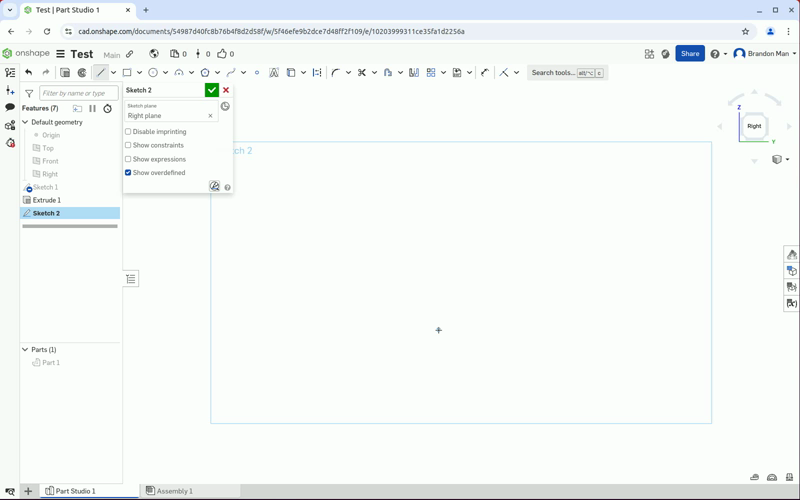
key_down(shift)
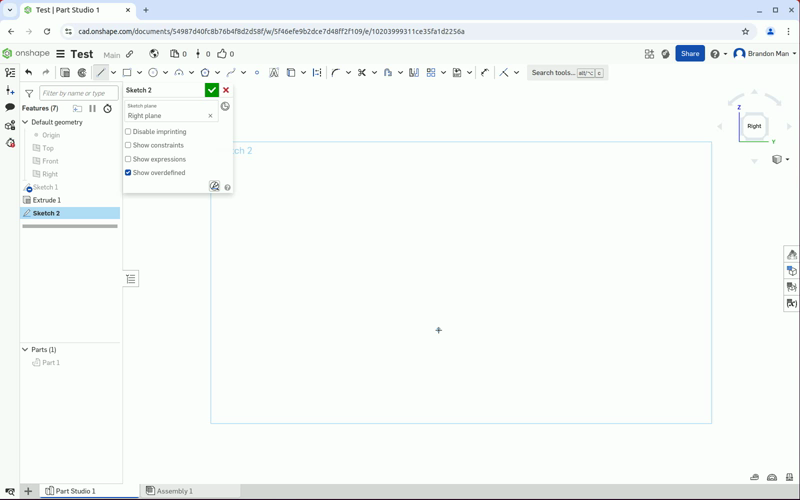
mouse_move(468, 329)
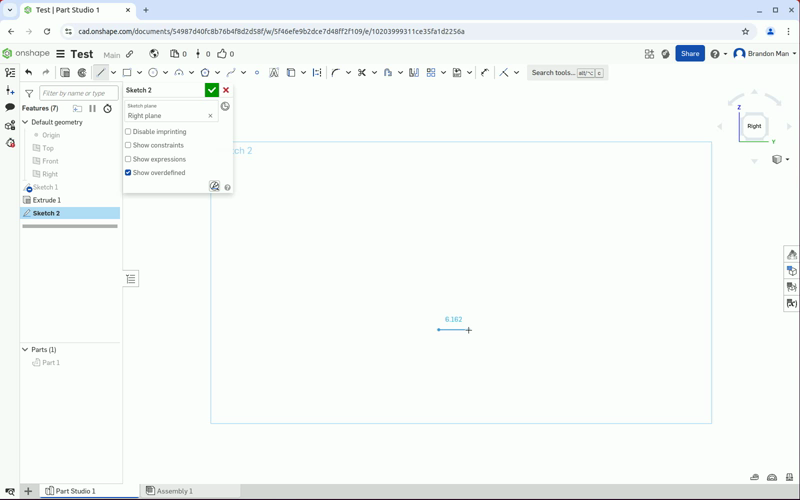
mouse_move(482, 329)
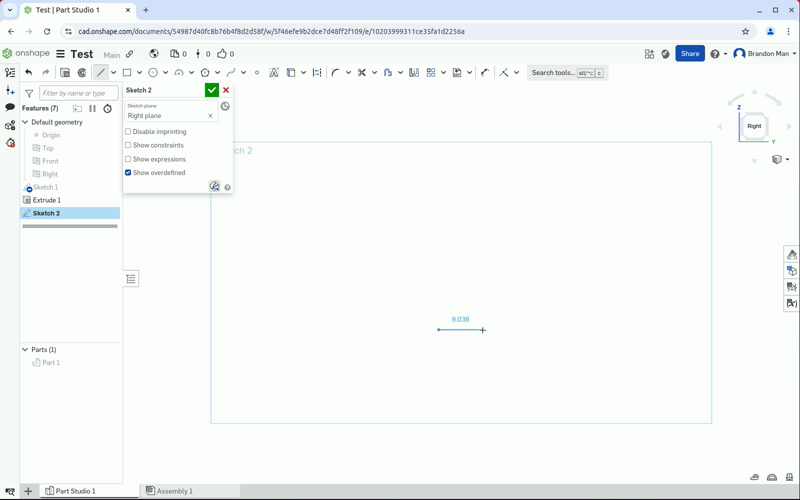
click(482, 329)
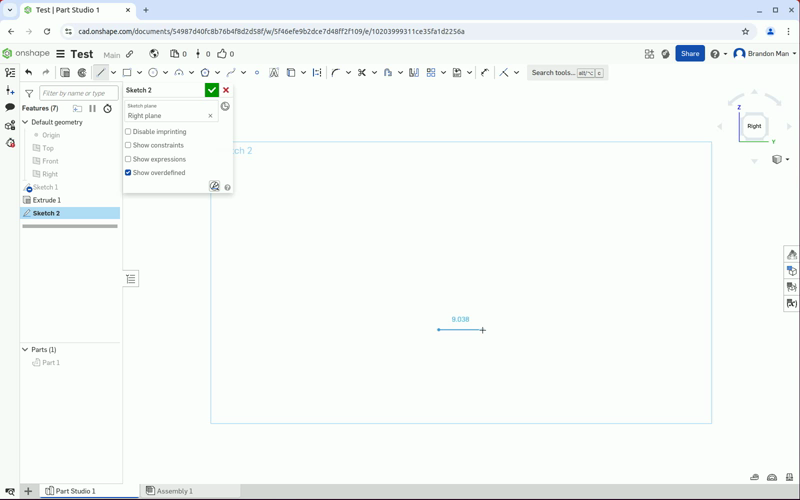
key_up(shift)
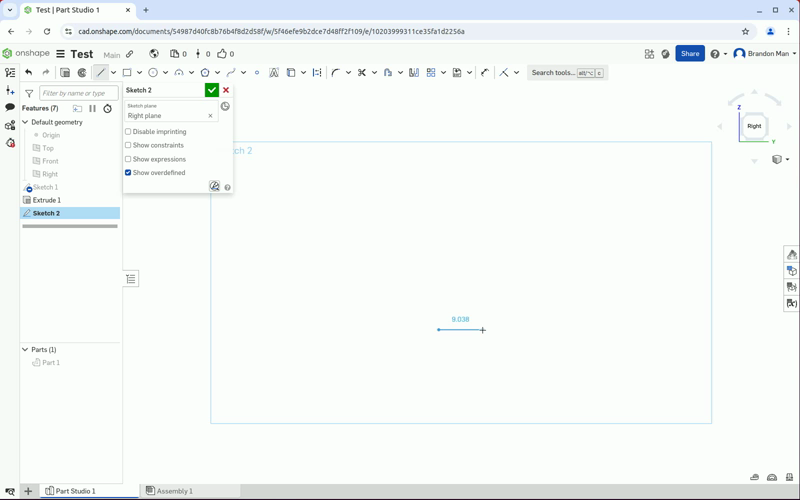
key_down(shift)
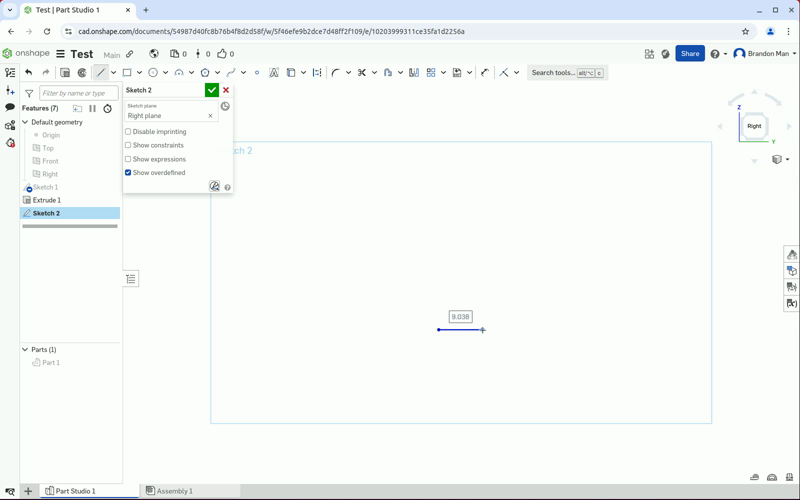
mouse_move(512, 329)
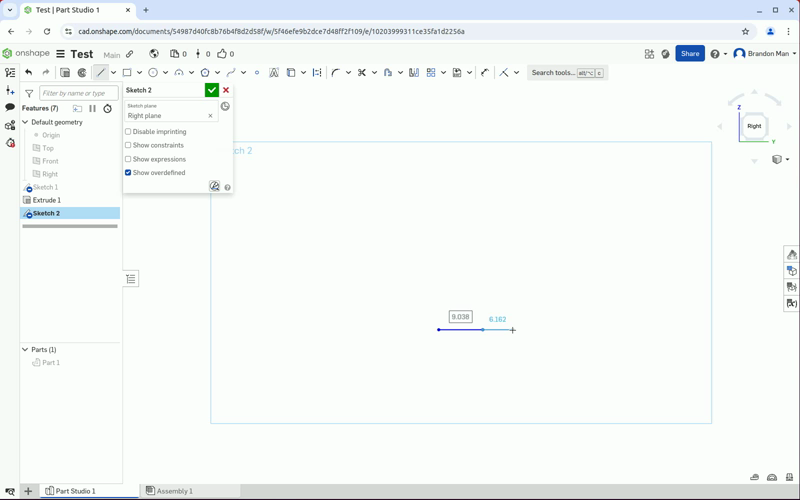
mouse_move(482, 316)
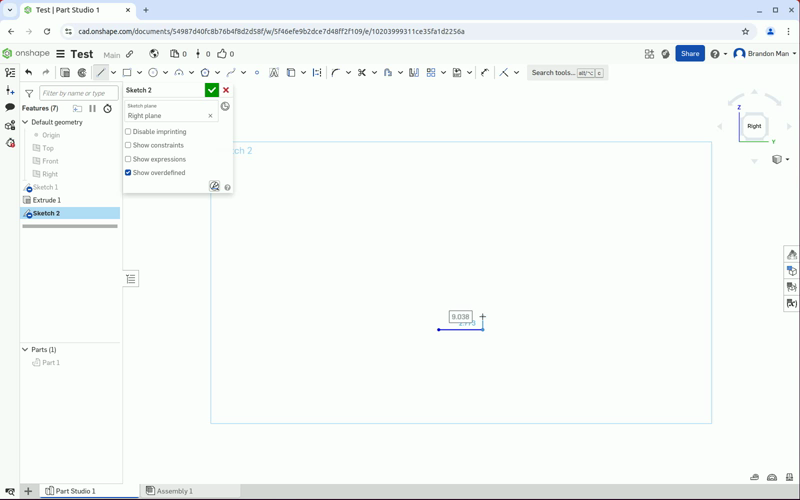
click(482, 316)
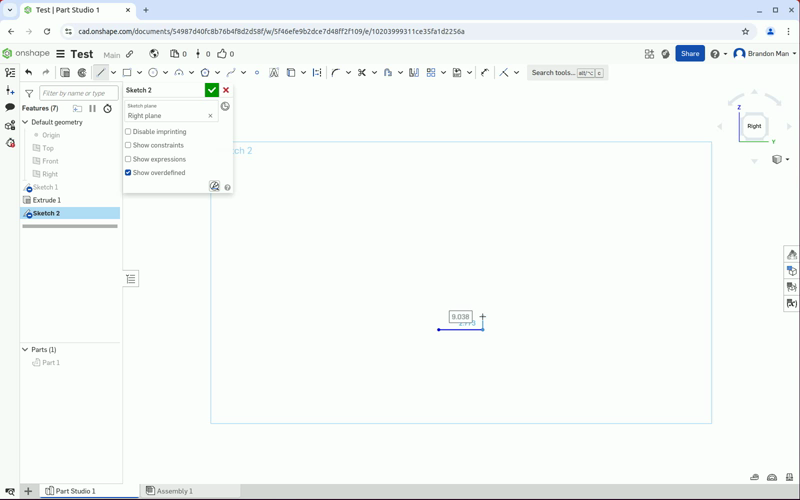
key_up(shift)
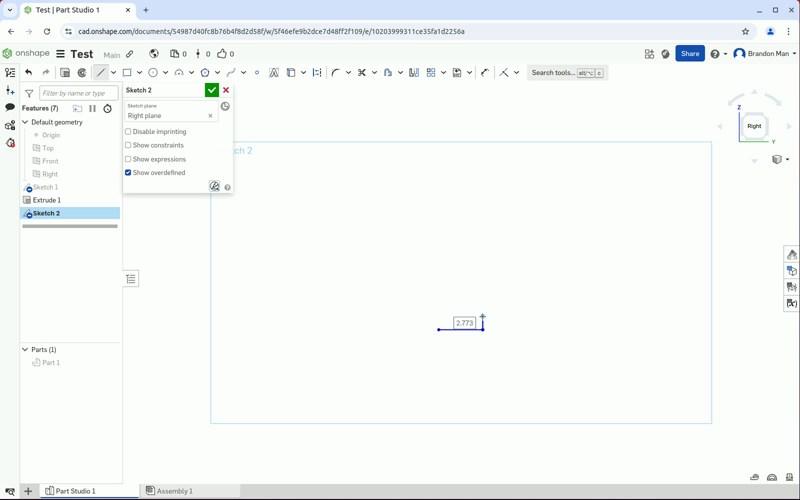
key_down(shift)
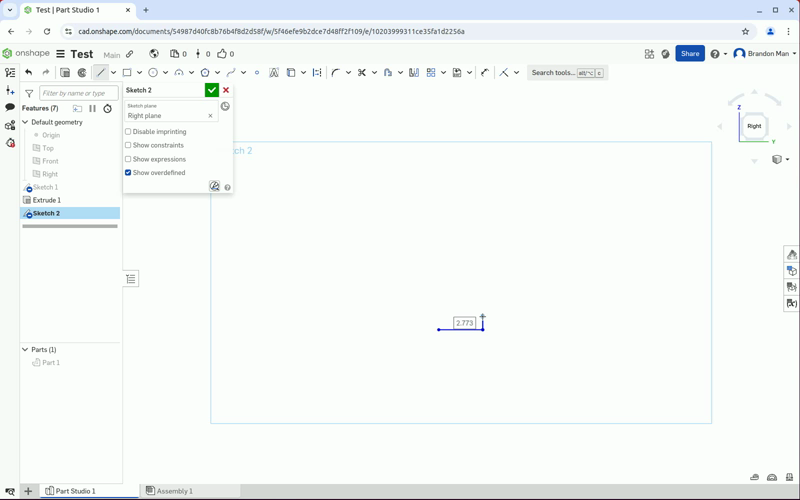
mouse_move(512, 316)
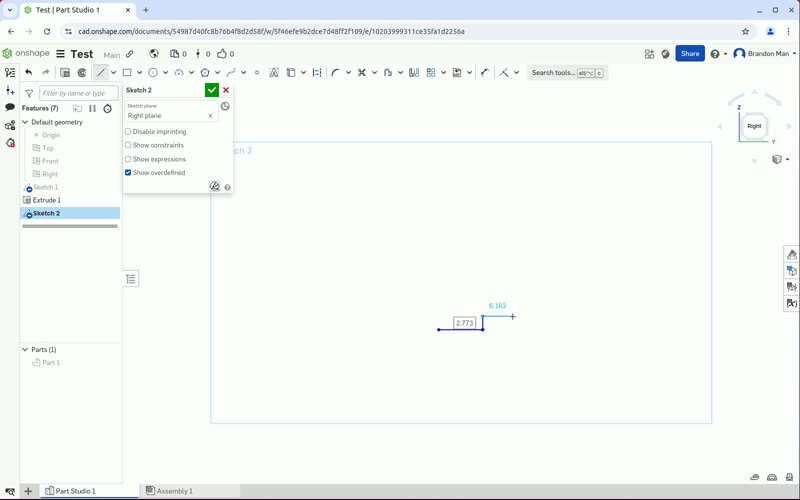
mouse_move(438, 316)
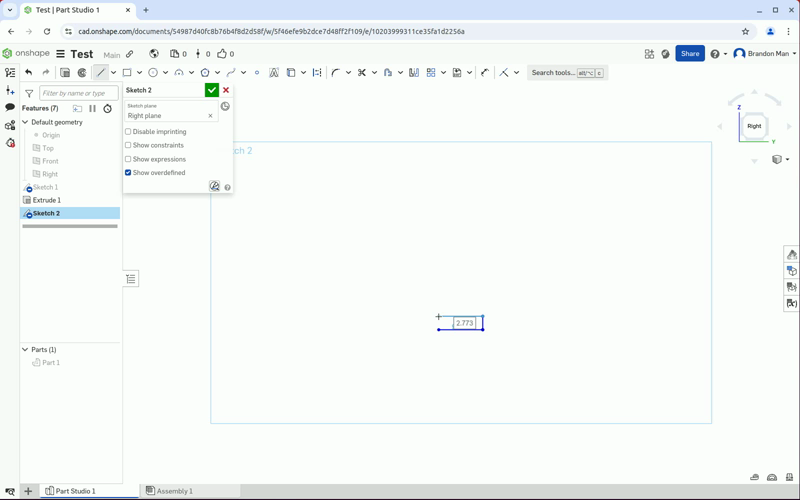
click(438, 316)
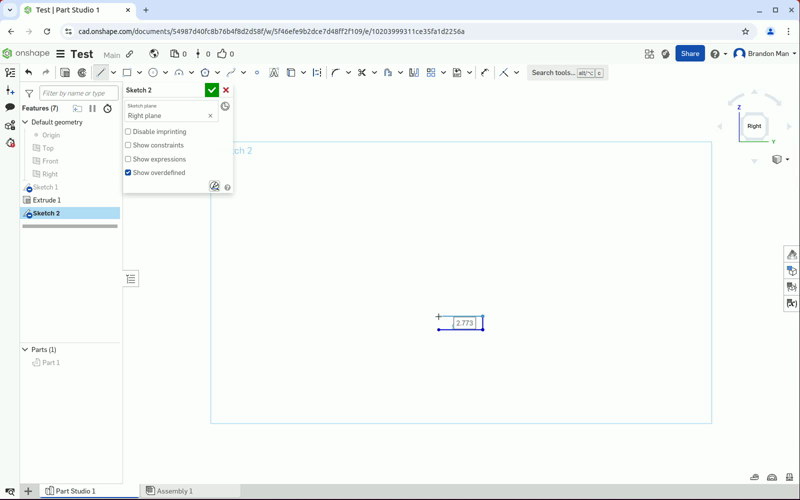
key_up(shift)
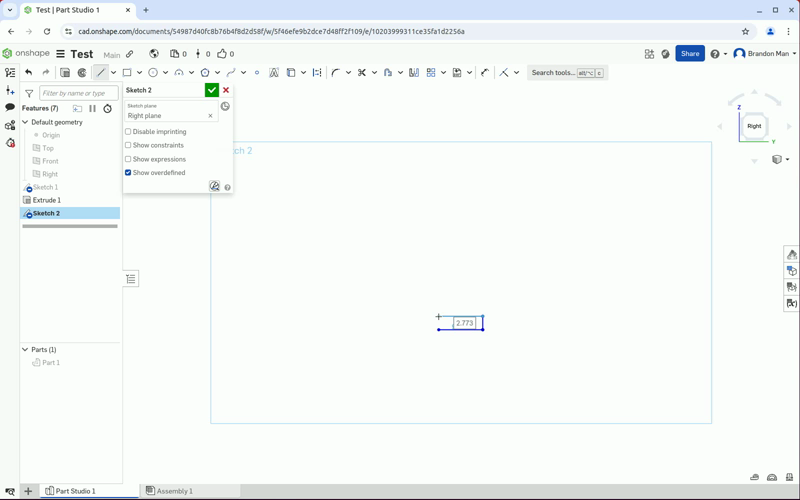
mouse_move(468, 316)
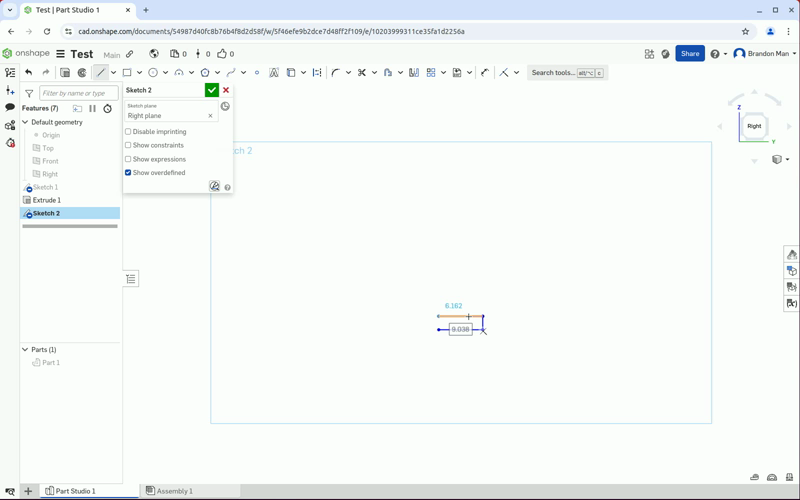
key_down(shift)
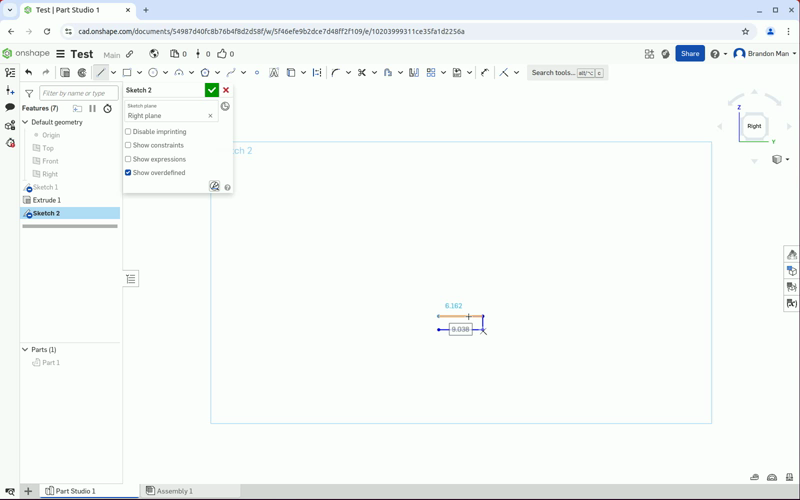
mouse_move(438, 329)
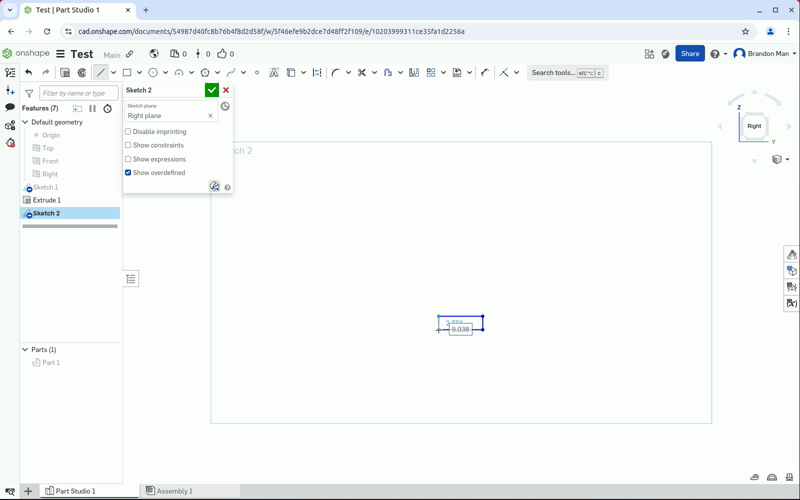
key_up(shift)
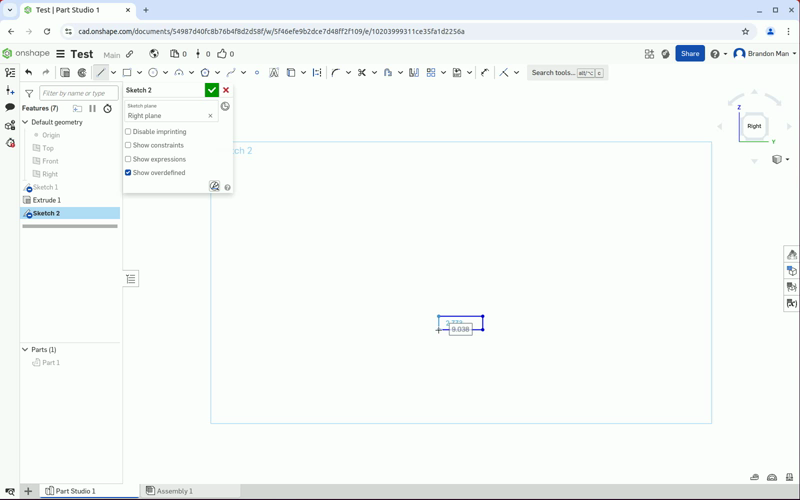
click(438, 329)
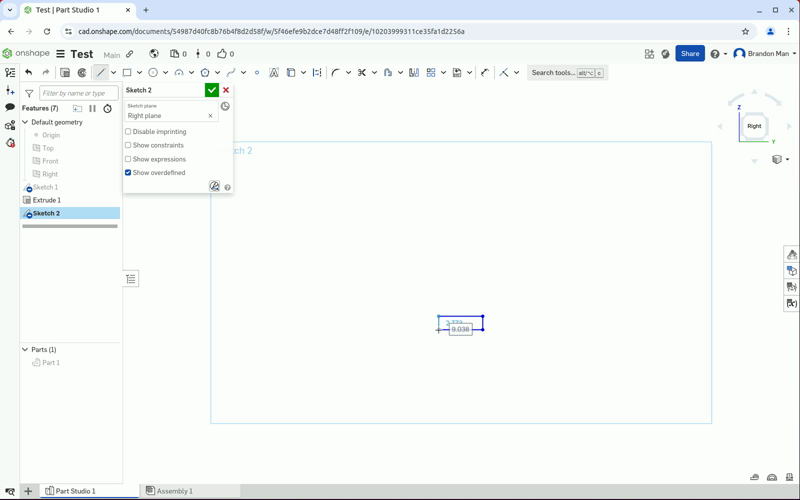
key(esc)
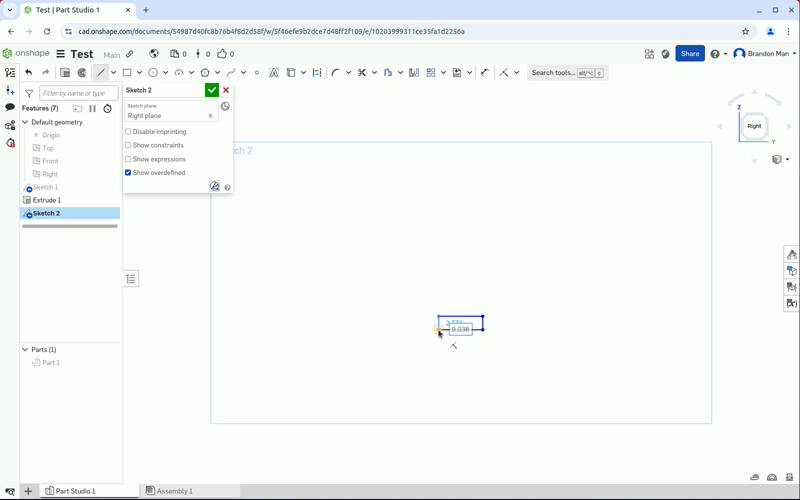
mouse_move(466, 318)
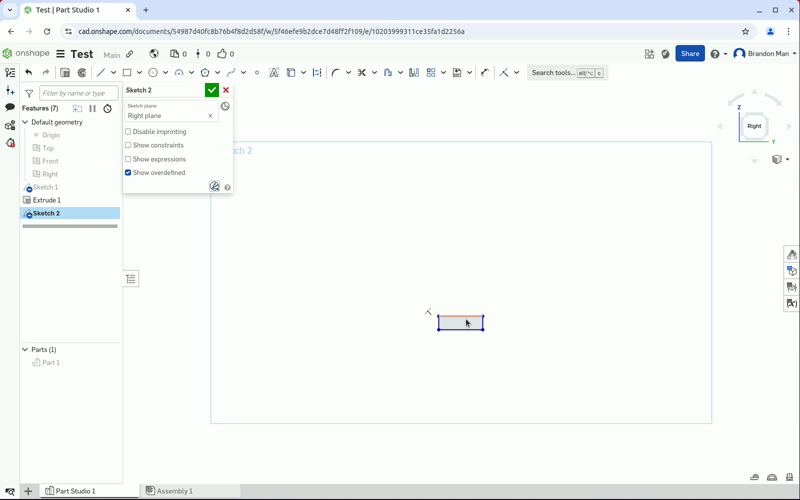
scroll(6)
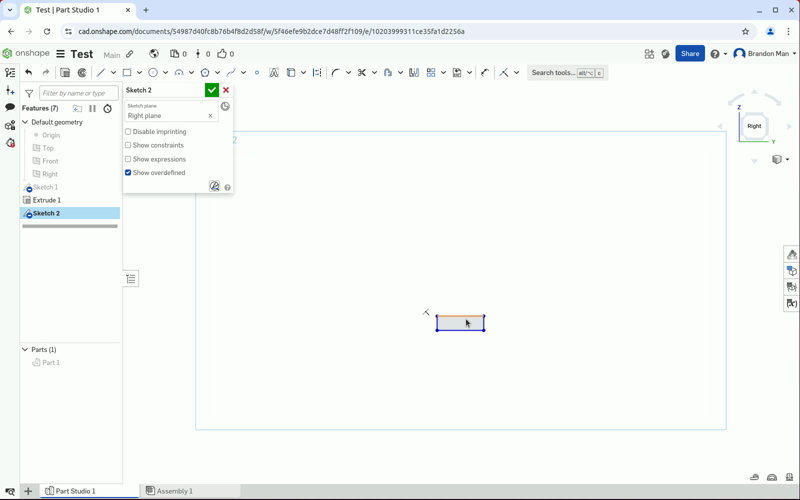
scroll(6)
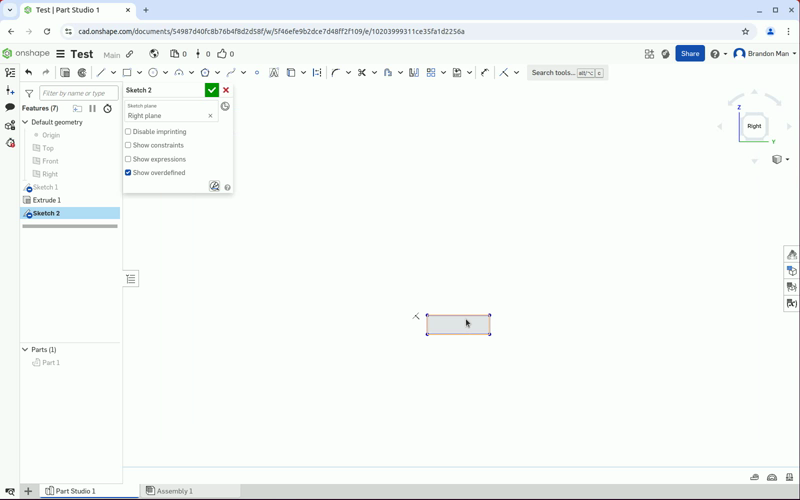
scroll(6)
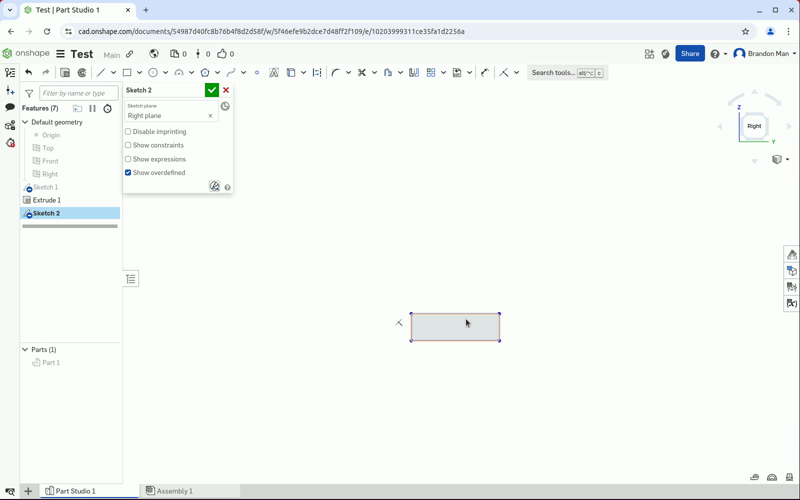
scroll(6)
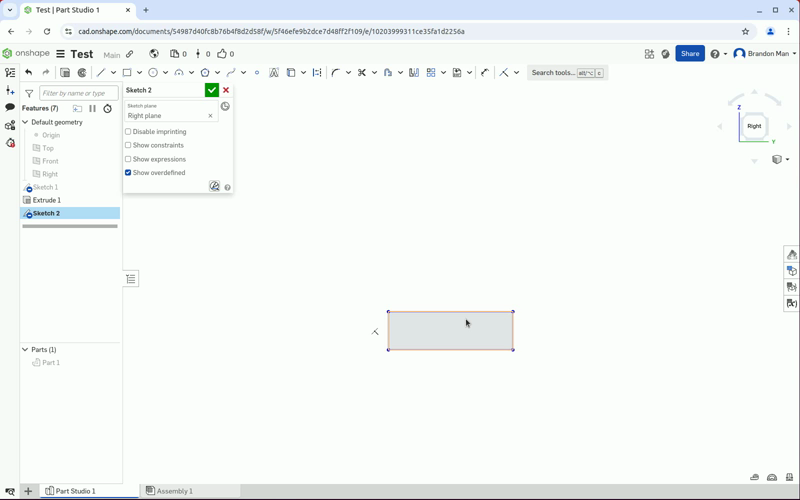
scroll(6)
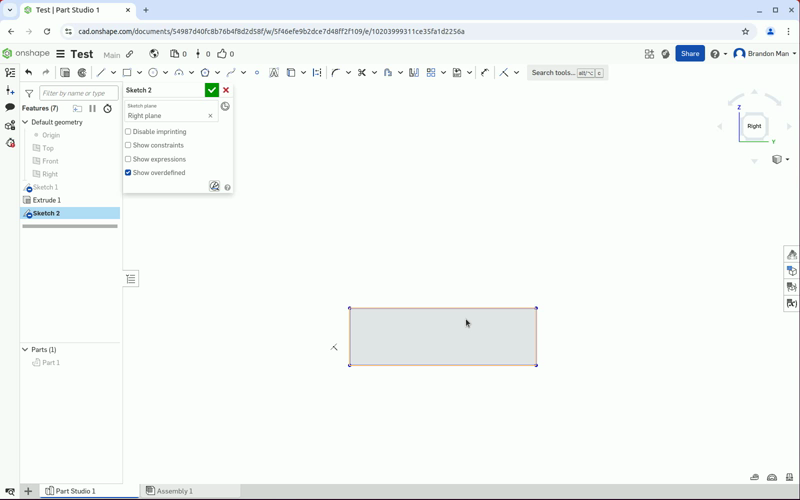
scroll(6)
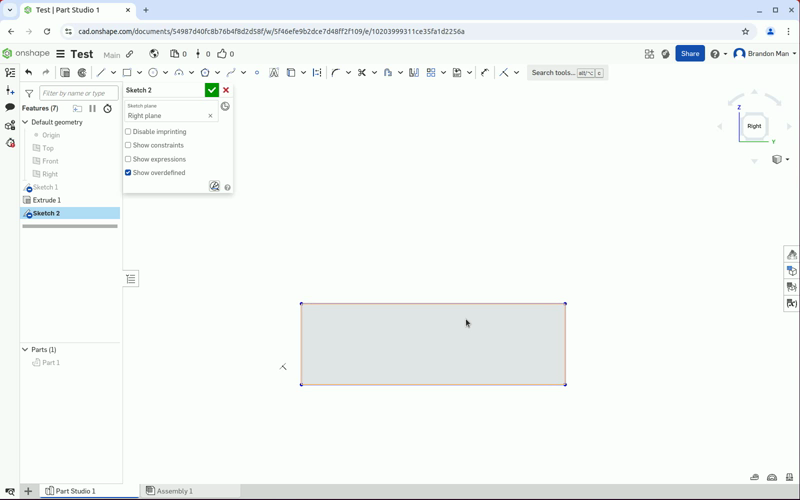
scroll(6)
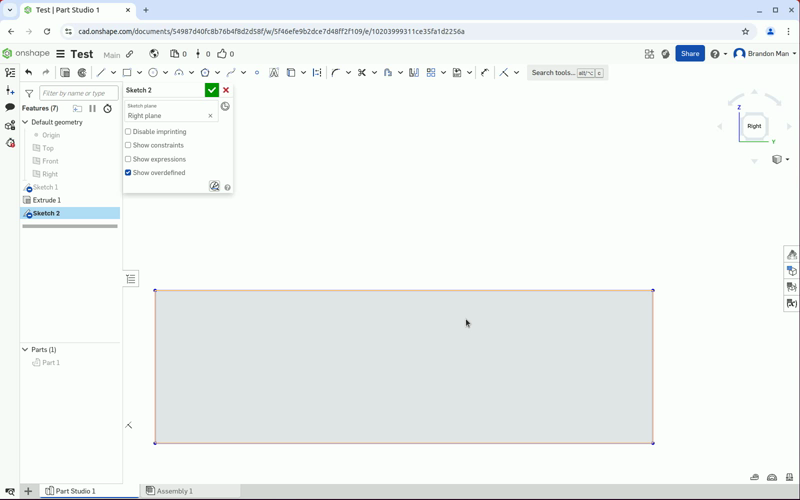
click(466, 318)
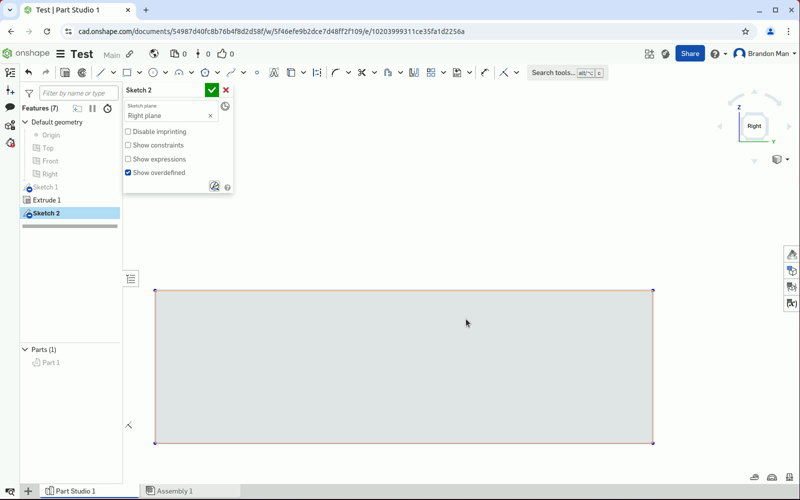
scroll(-6)
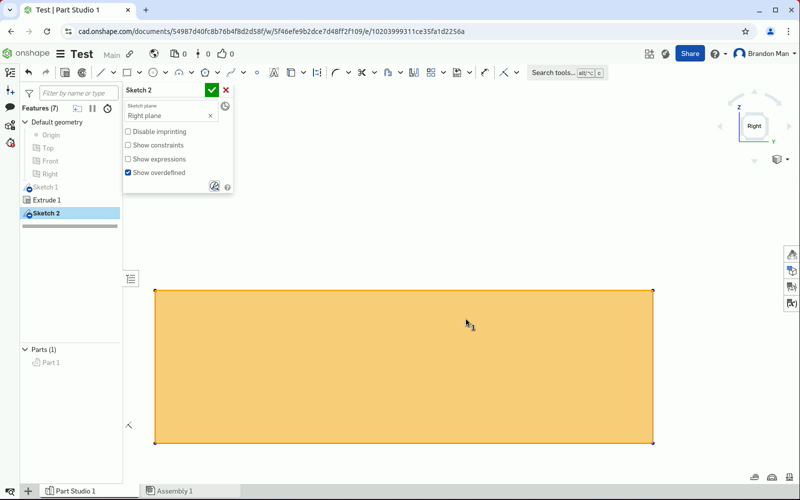
scroll(-6)
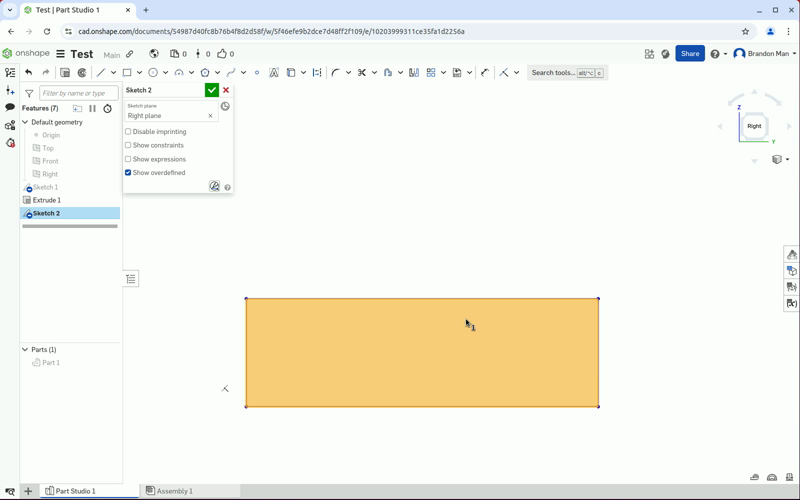
scroll(-6)
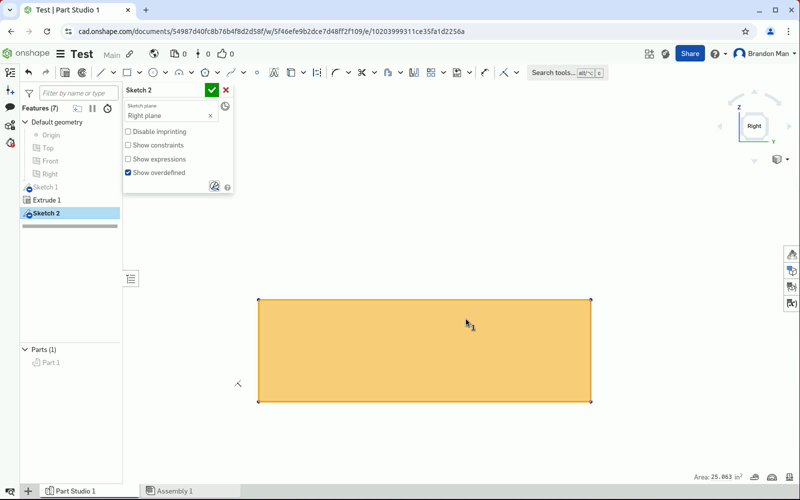
scroll(-6)
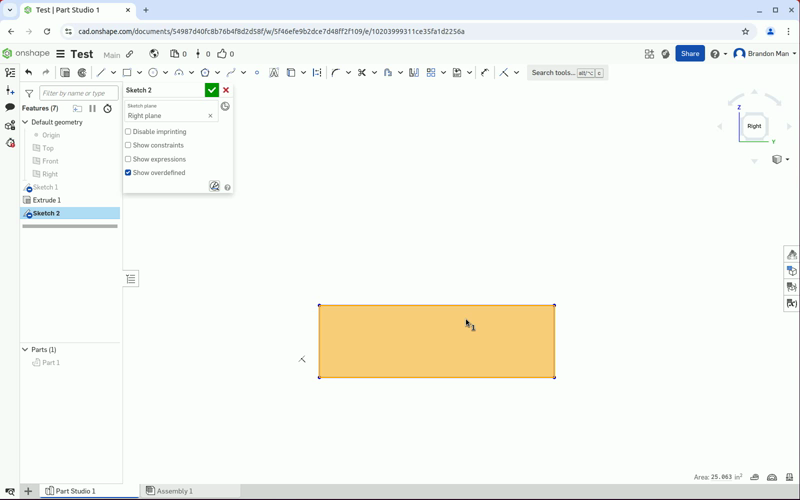
scroll(-6)
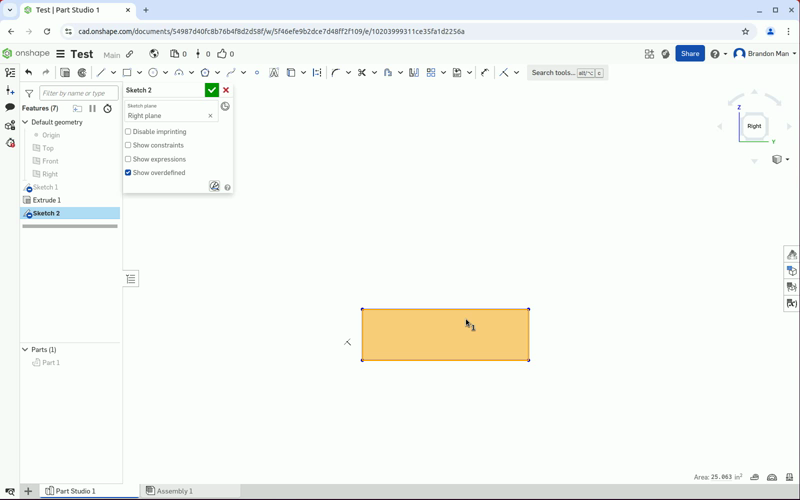
scroll(-6)
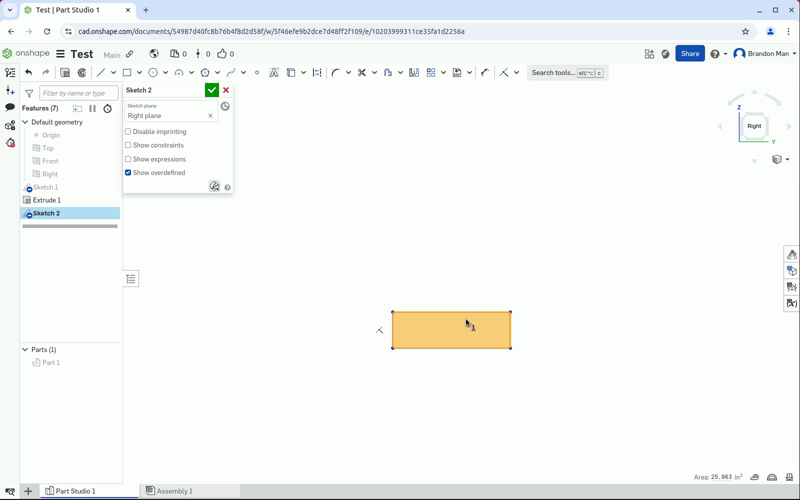
scroll(-6)
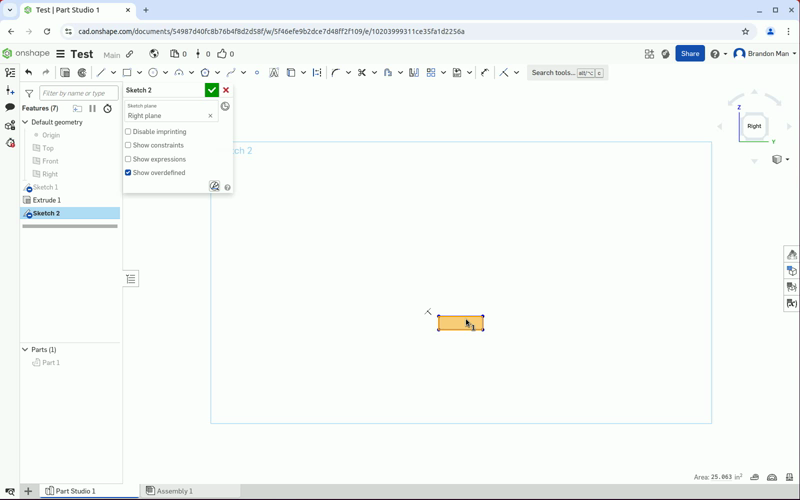
mouse_move(73, 352)
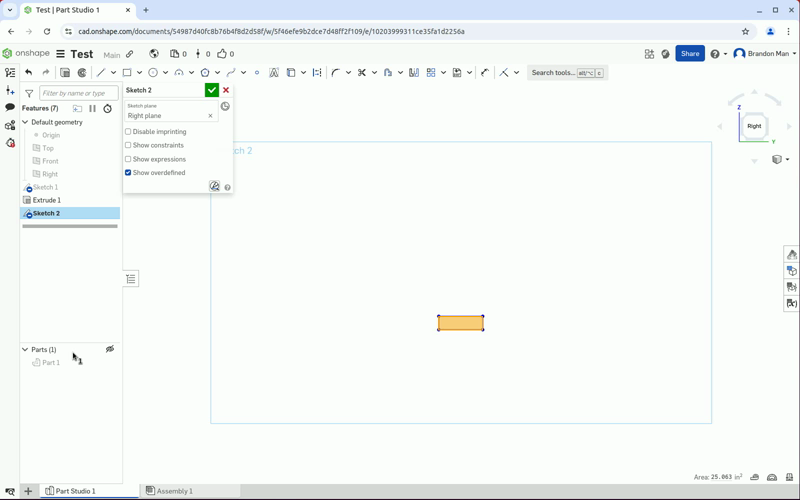
key(shift+y)
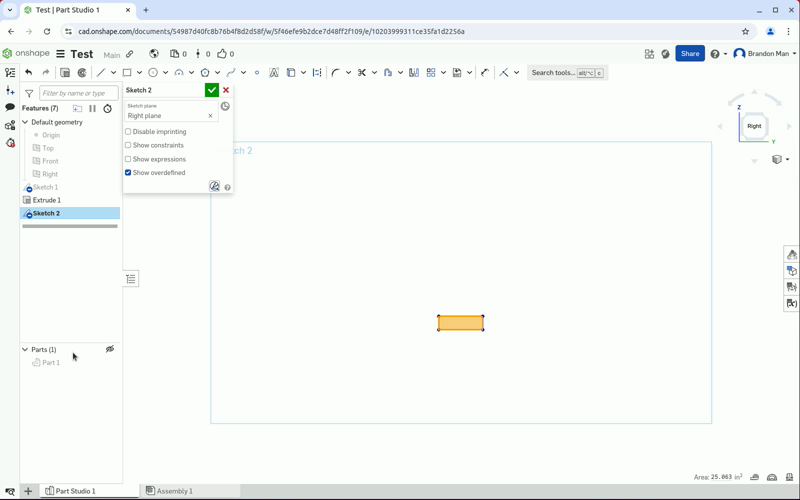
key(shift+e)
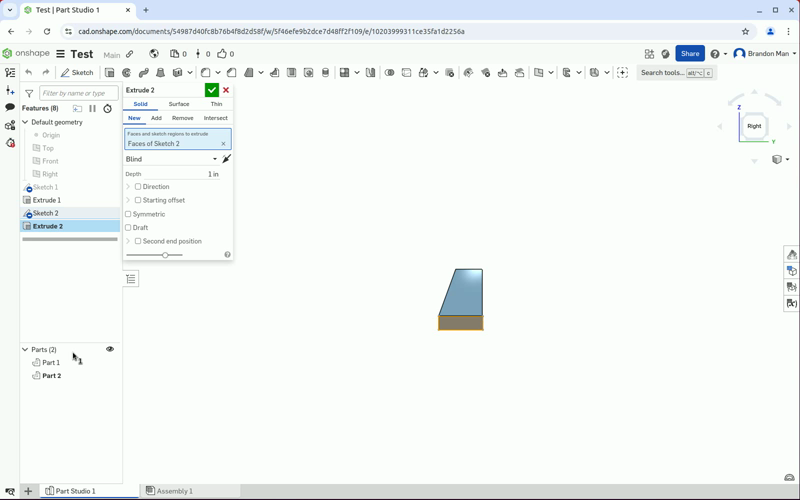
mouse_move(143, 106)
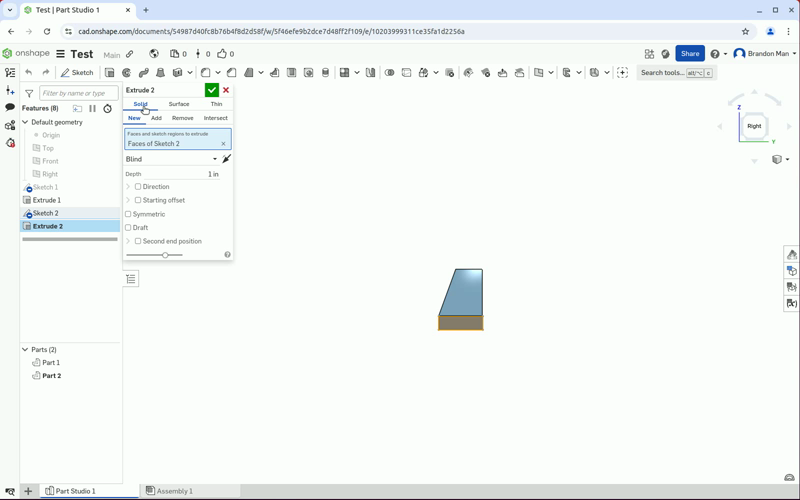
click(143, 106)
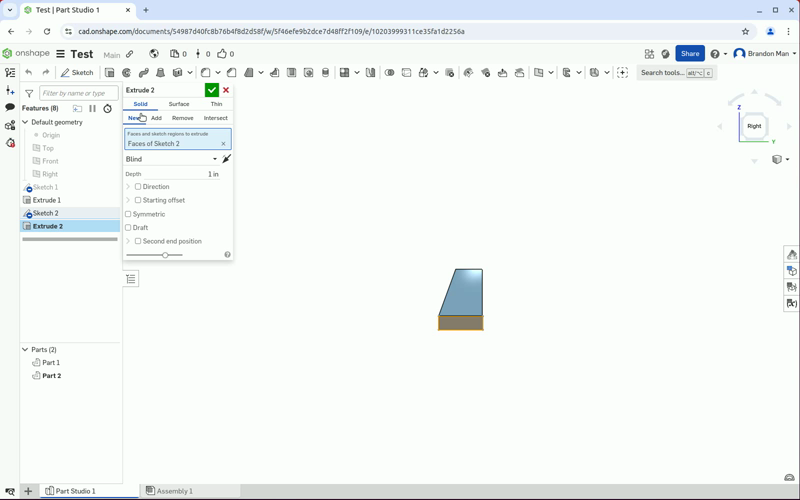
mouse_move(137, 120)
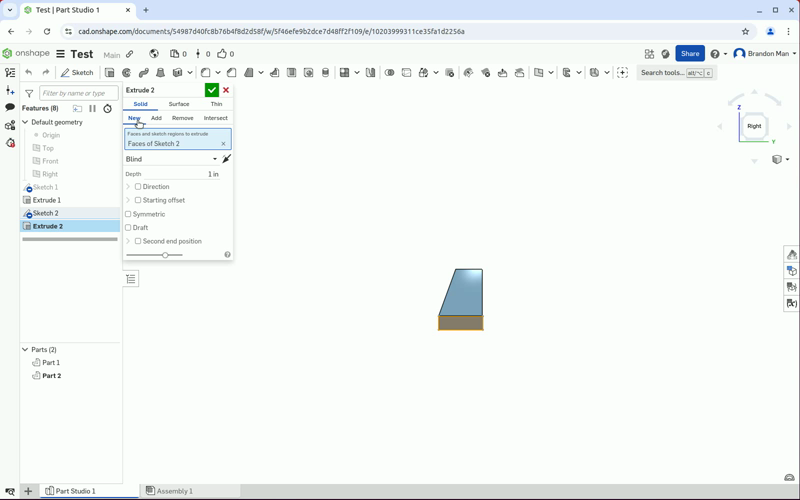
click(137, 120)
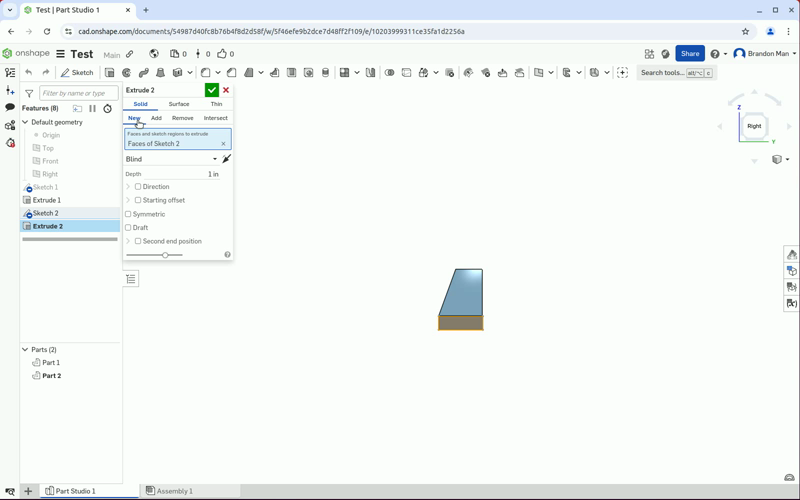
key(tab, 4)
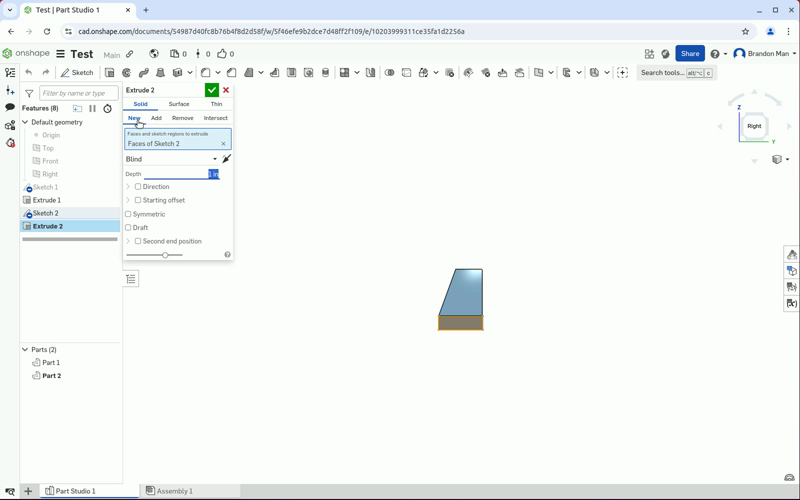
text(23.108)
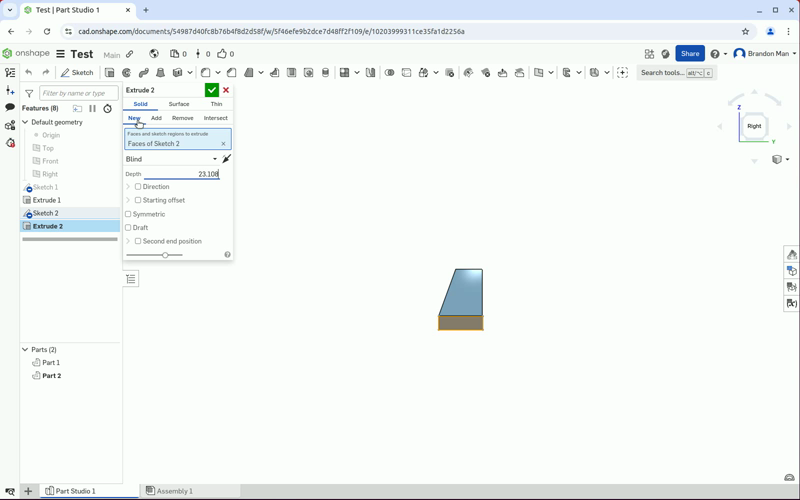
key(enter)
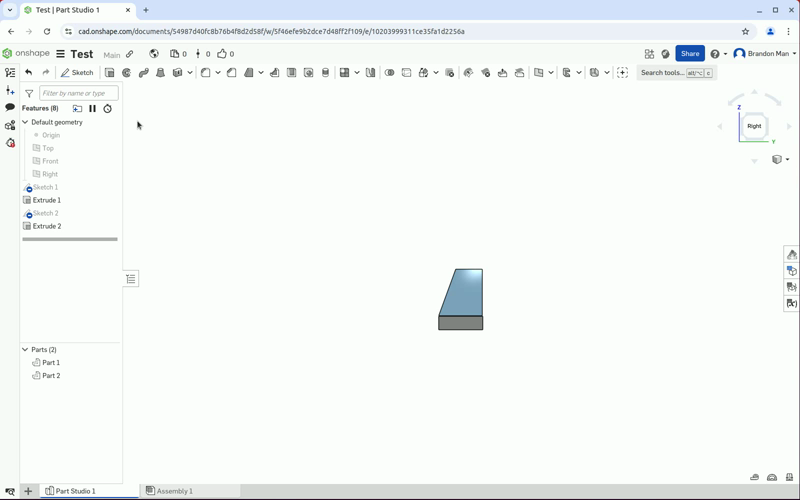
key(shift+h)
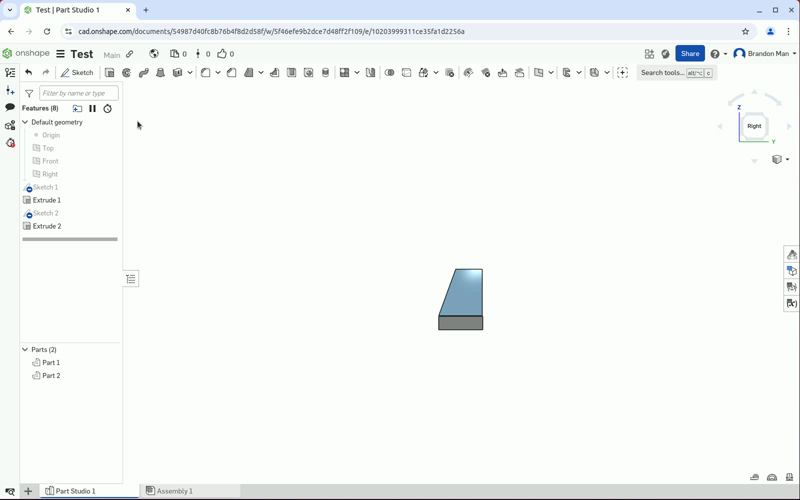
key(shift+h)
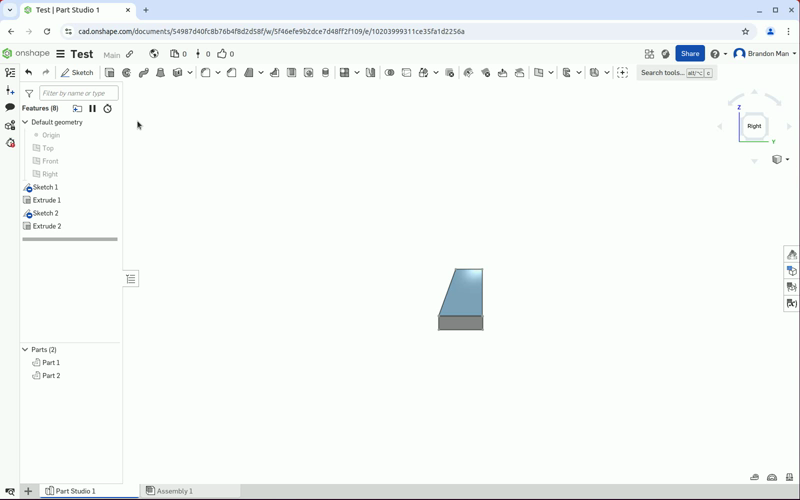
key(shift+7)
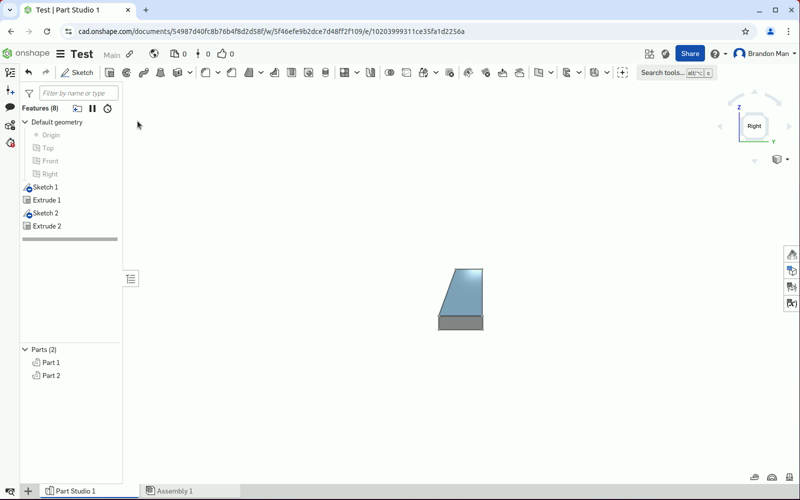
key(right, 2)
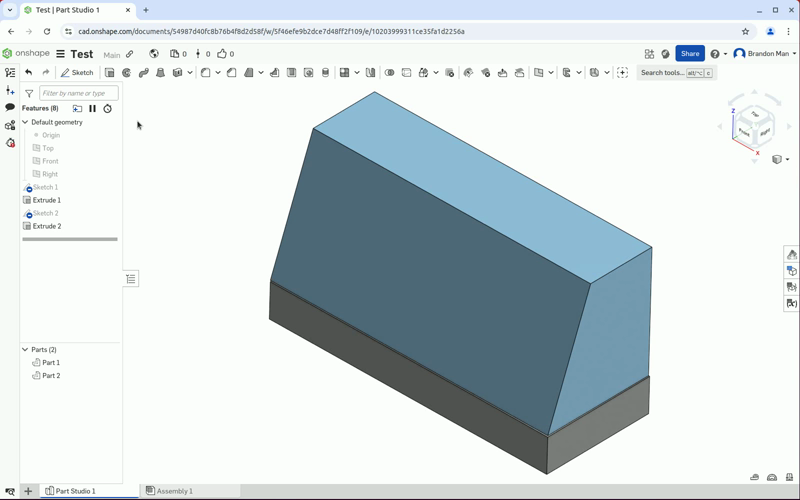
key(down, 2)
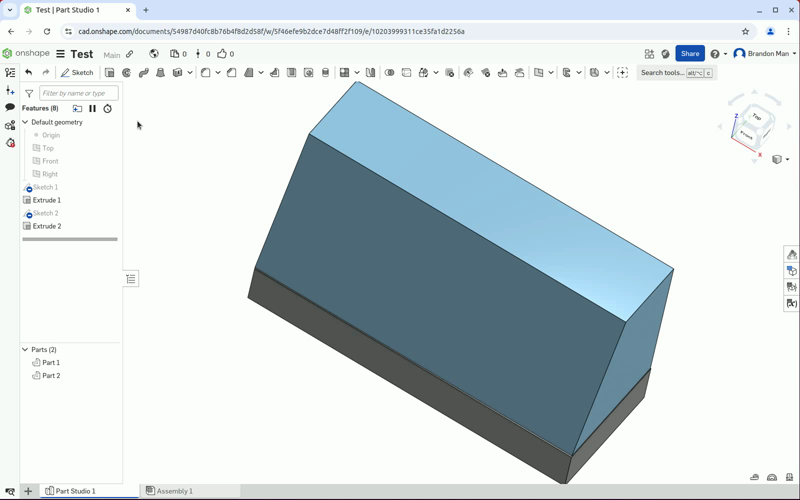
key(up, 2)
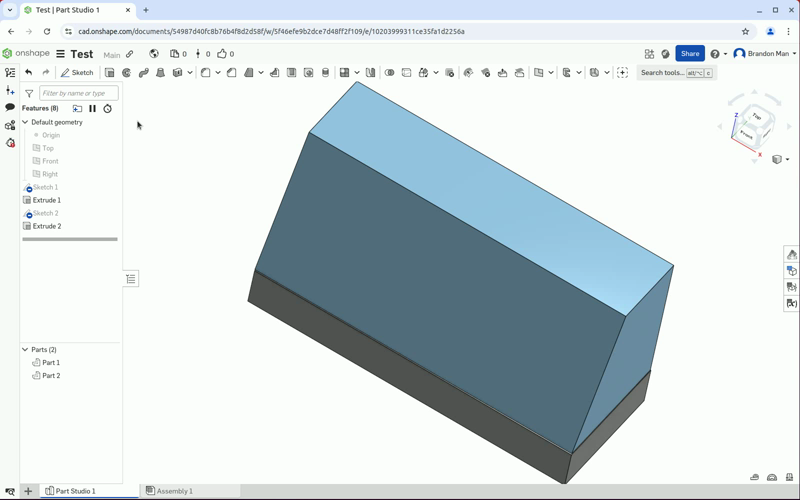
key(left, 2)
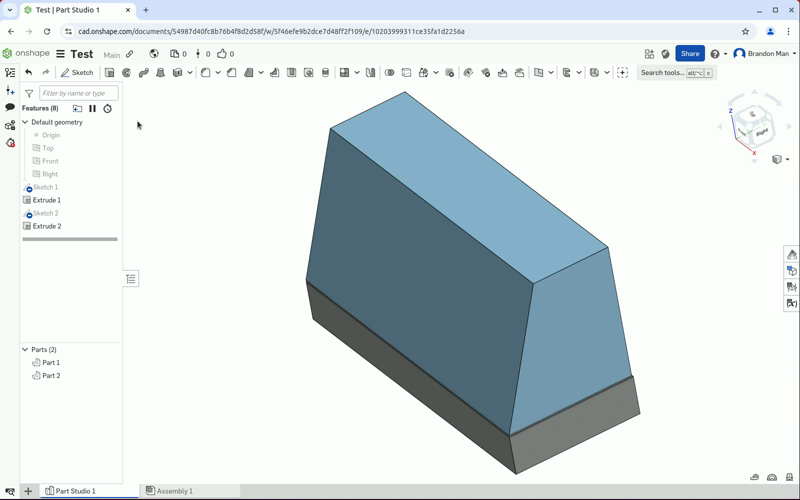
mouse_move(73, 189)
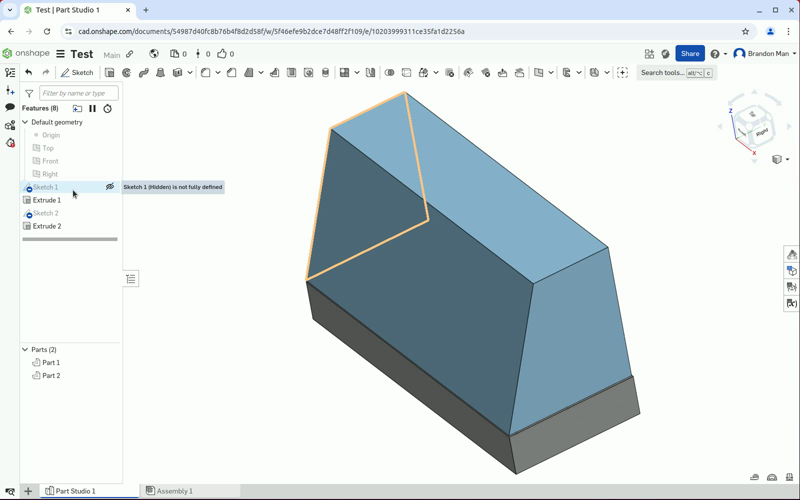
click(73, 189)